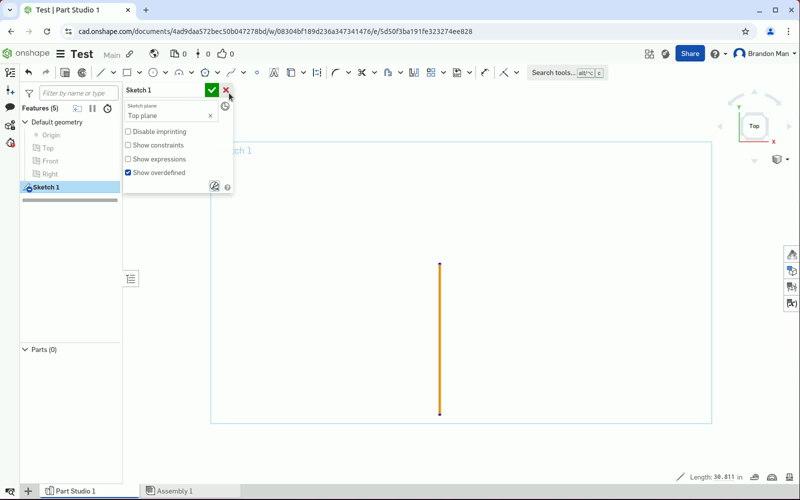
key(shift+h)
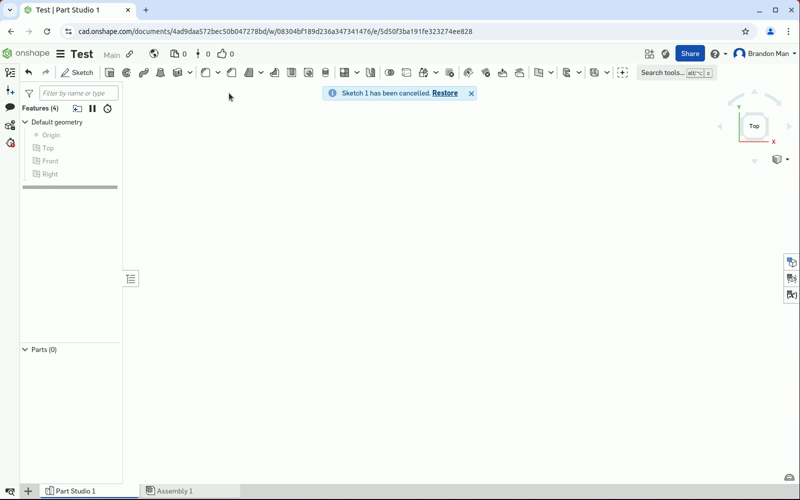
mouse_move(73, 352)
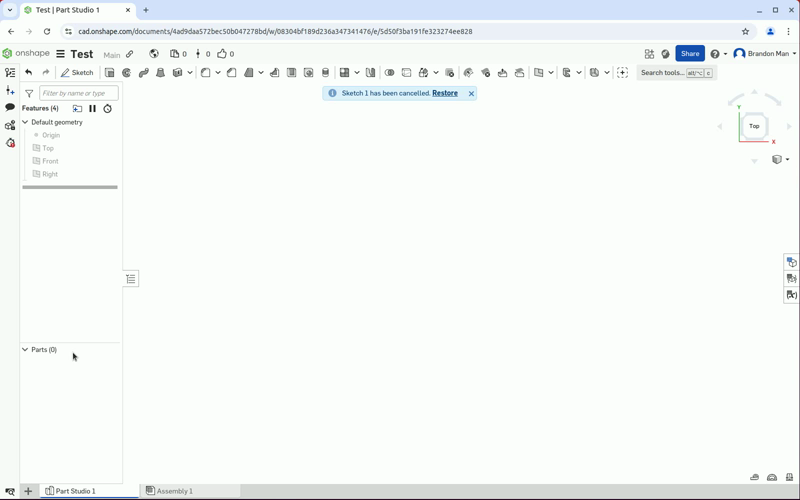
key(y)
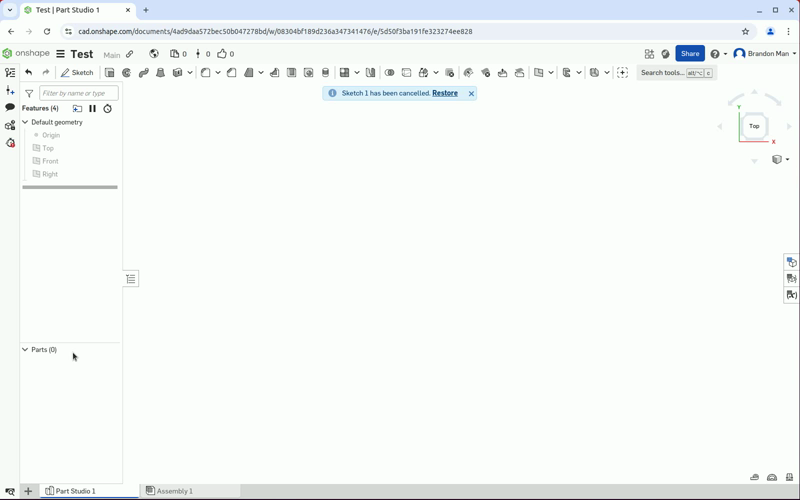
key(shift+p)
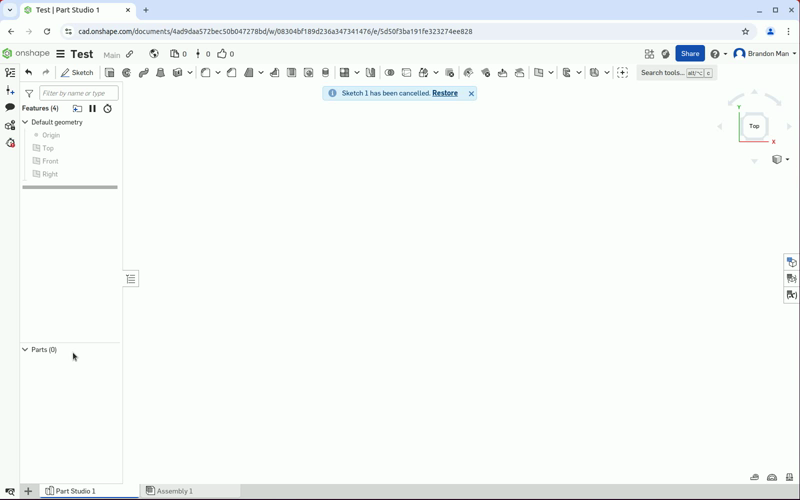
key(space)
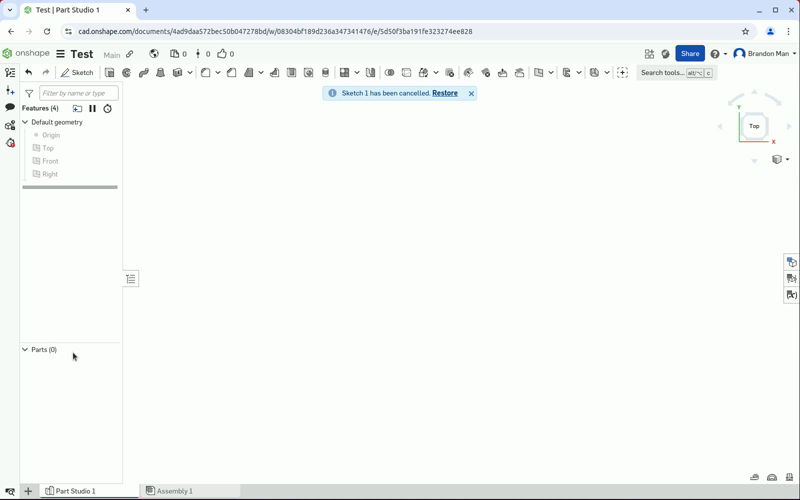
key_down(shift)
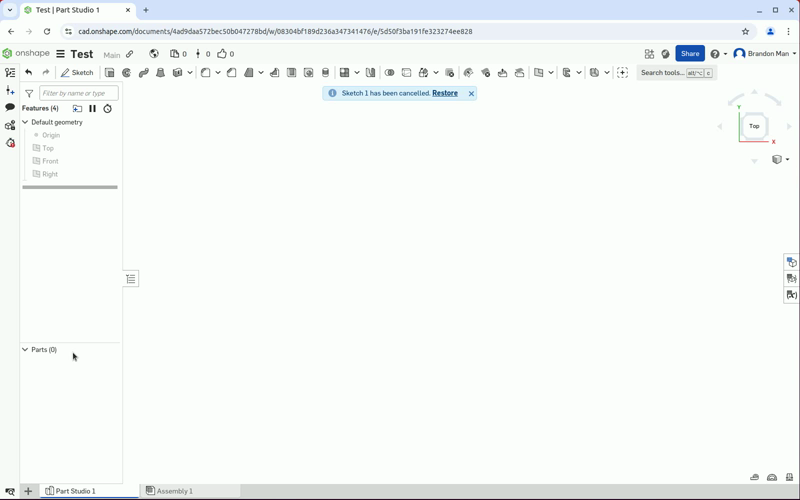
key(up)
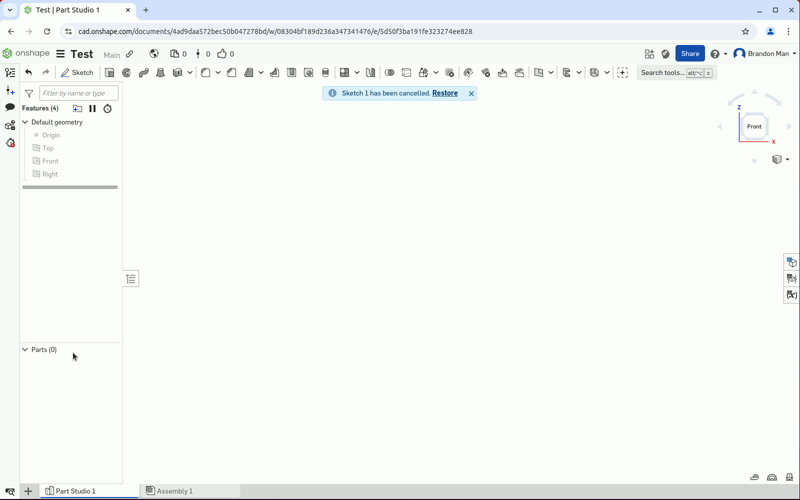
key_up(shift)
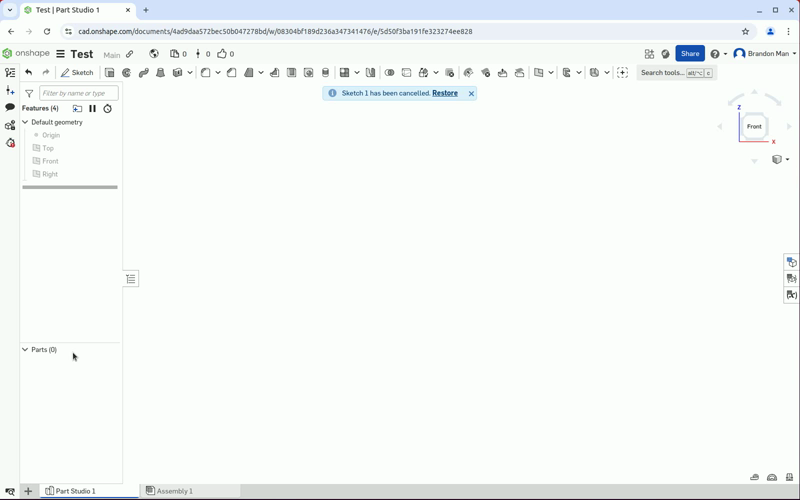
mouse_move(73, 352)
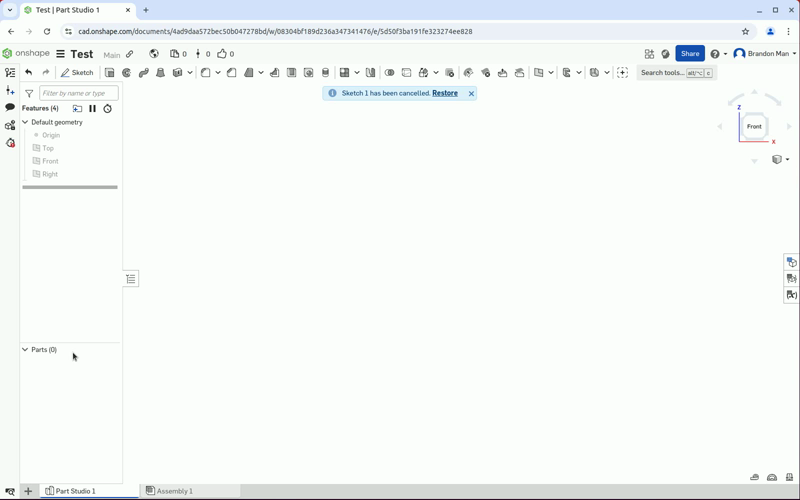
key(shift+y)
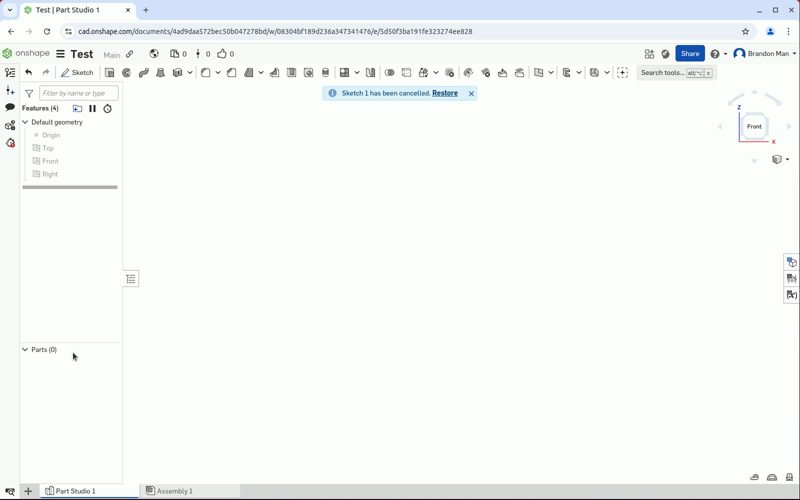
key(shift+s)
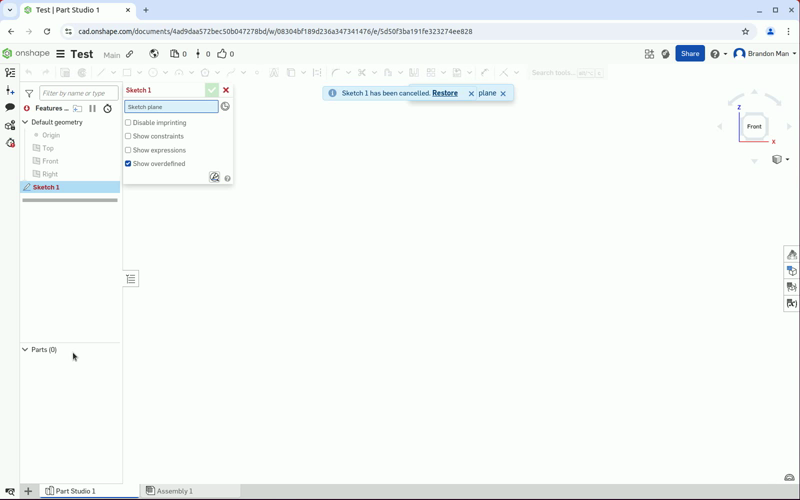
mouse_move(73, 163)
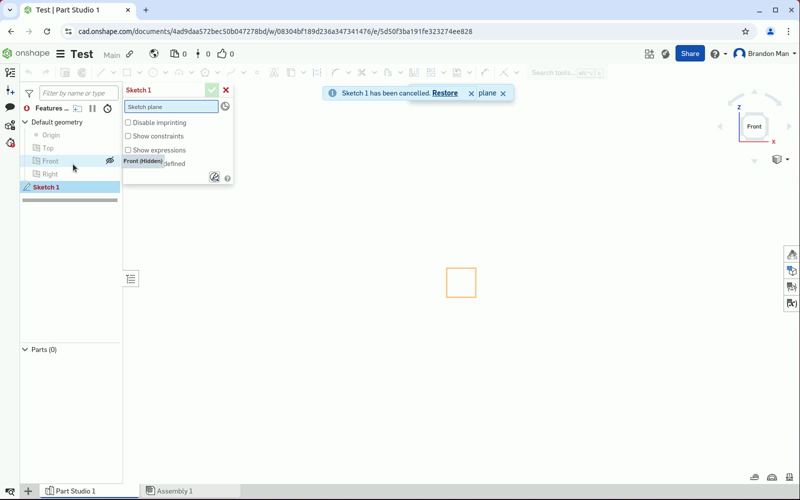
click(73, 163)
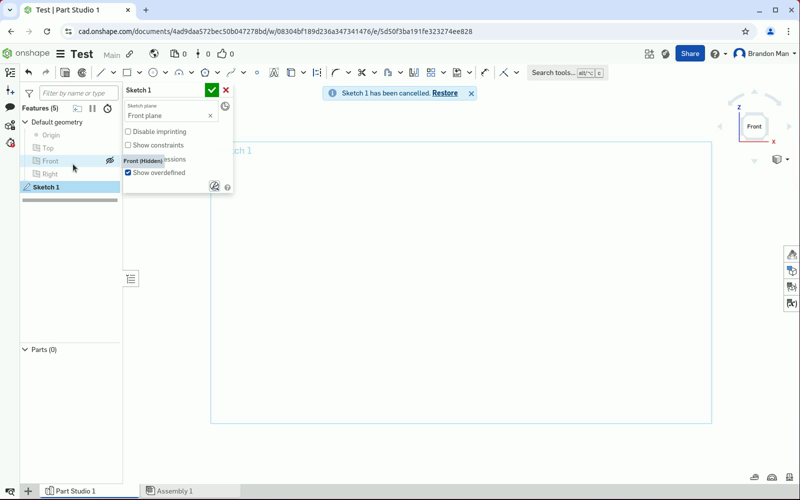
mouse_move(73, 352)
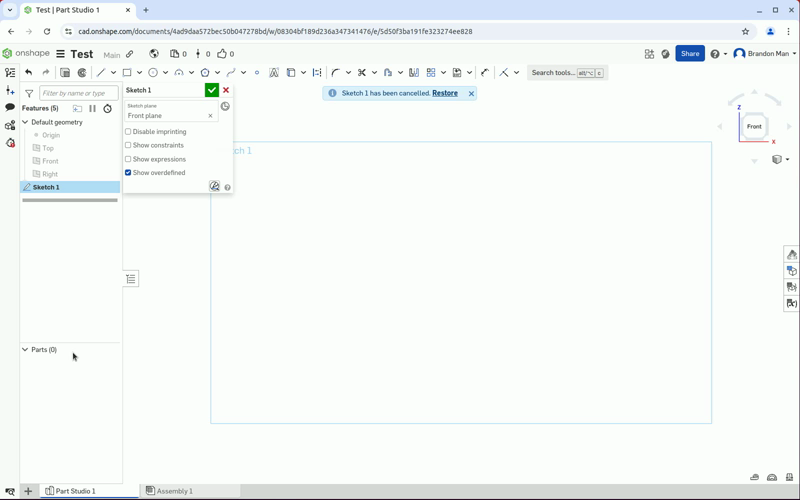
key(y)
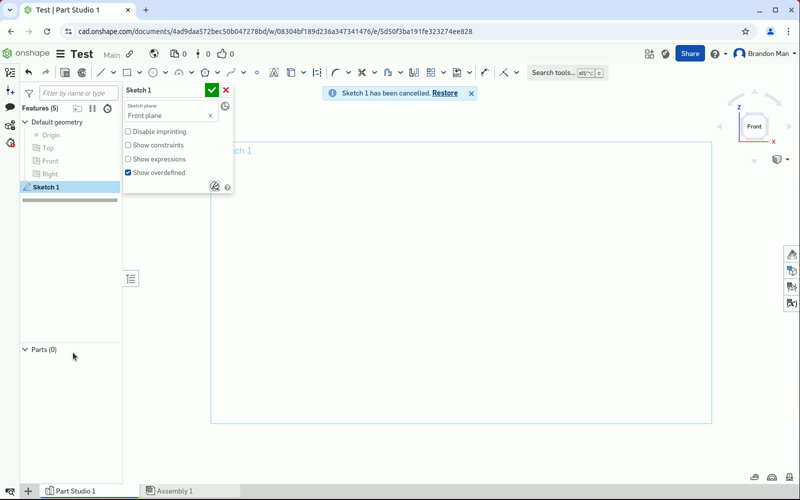
key(c)
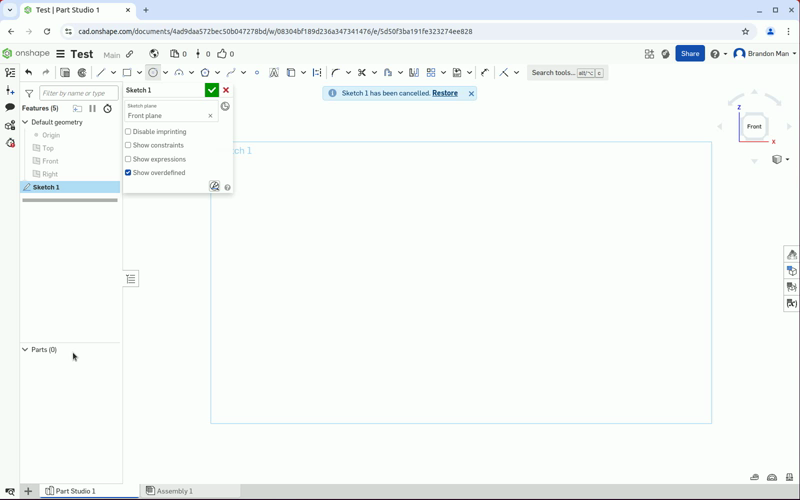
key_down(shift)
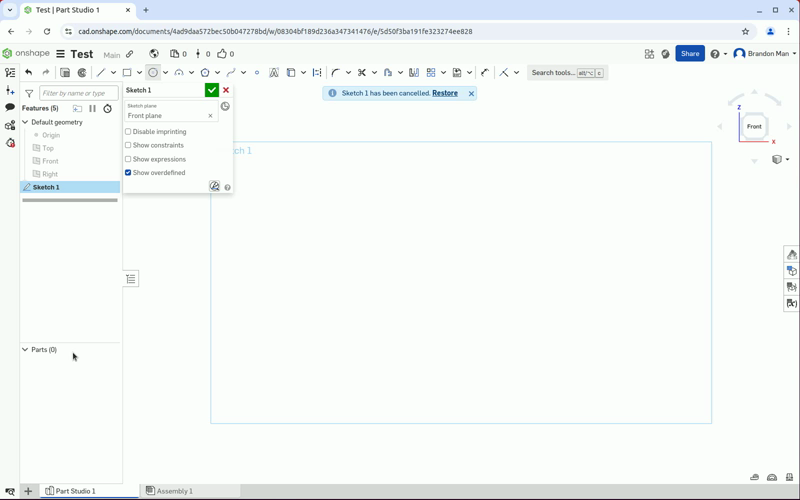
mouse_move(460, 210)
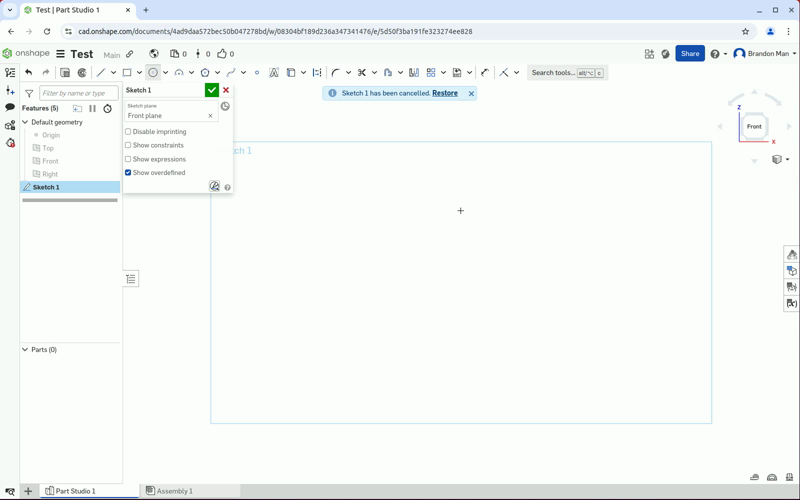
click(460, 210)
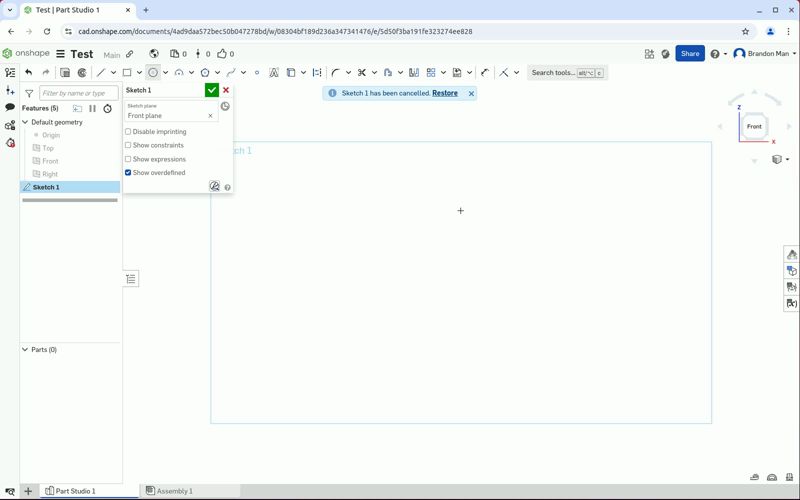
key_up(shift)
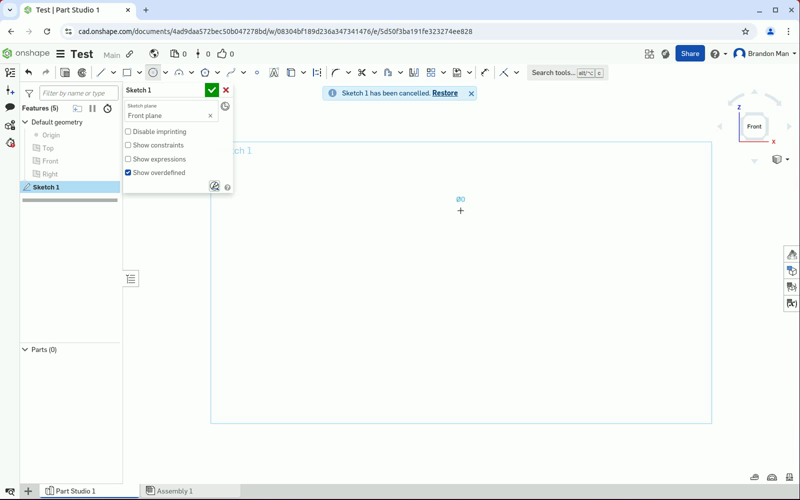
mouse_move(477, 210)
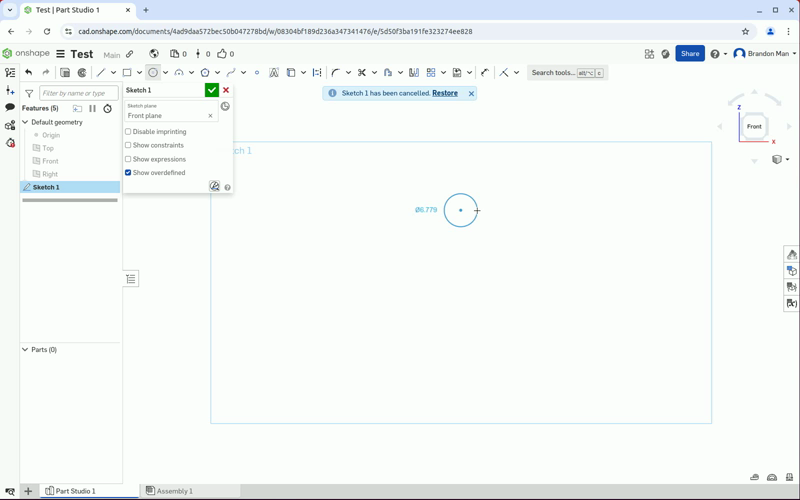
click(477, 210)
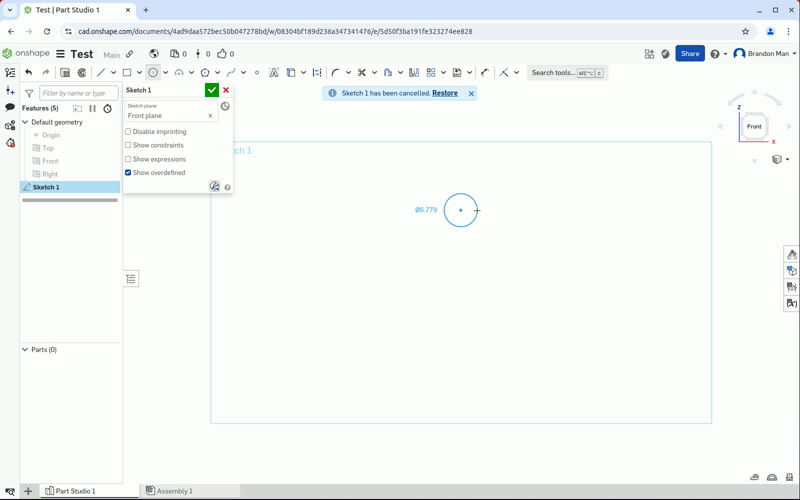
key(esc)
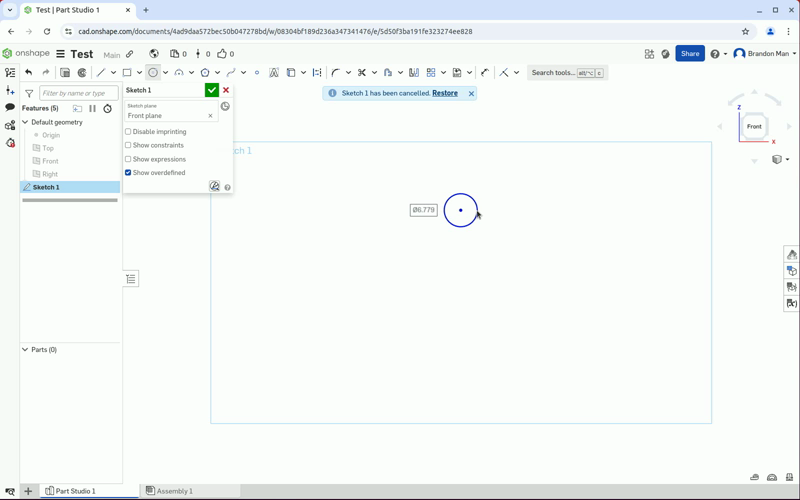
key(c)
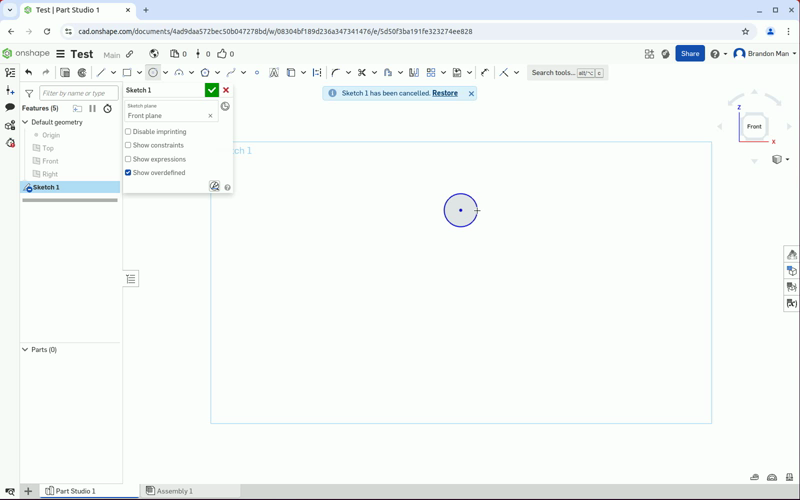
key_down(shift)
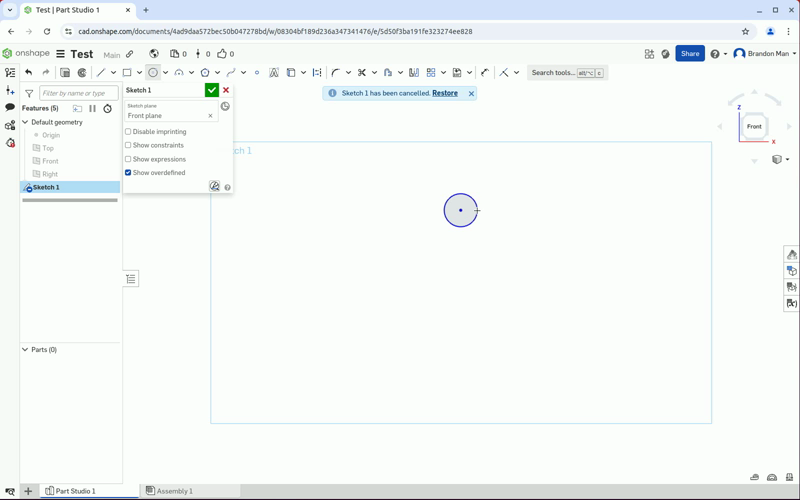
mouse_move(460, 210)
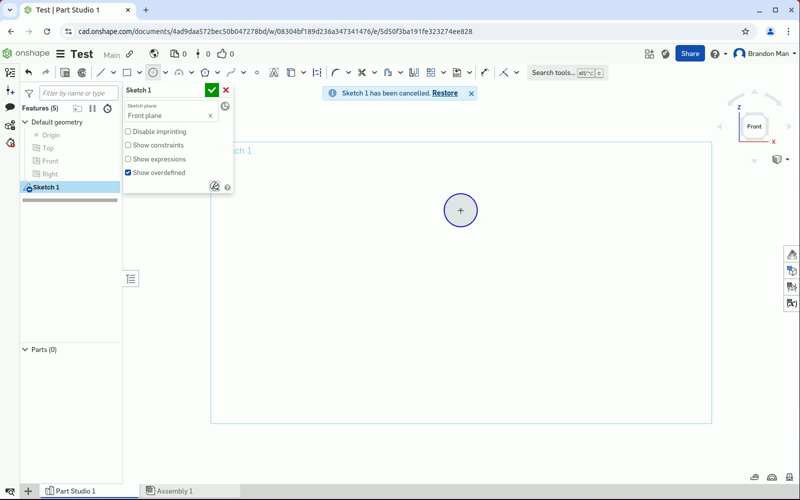
click(460, 210)
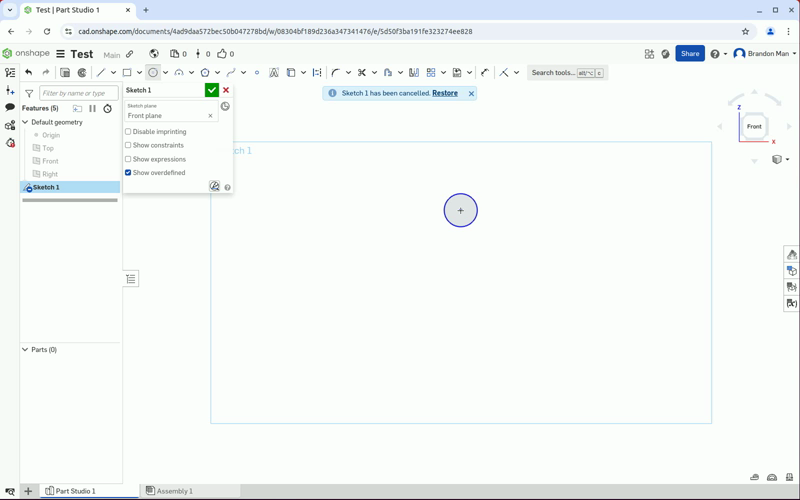
key_up(shift)
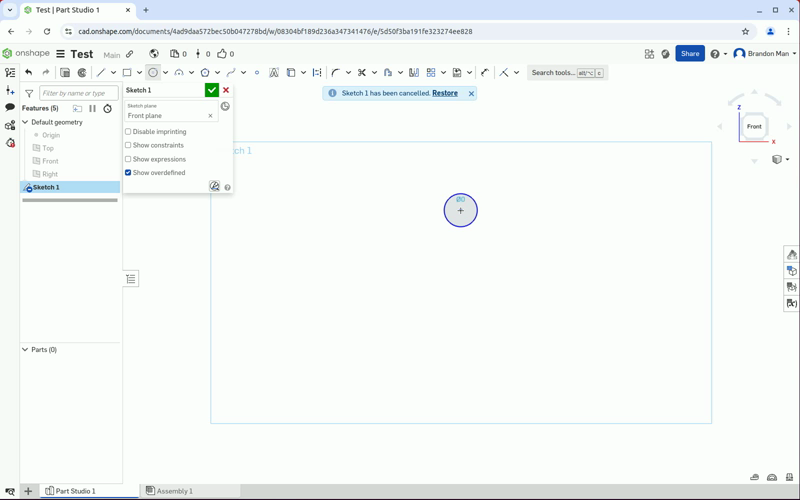
mouse_move(475, 210)
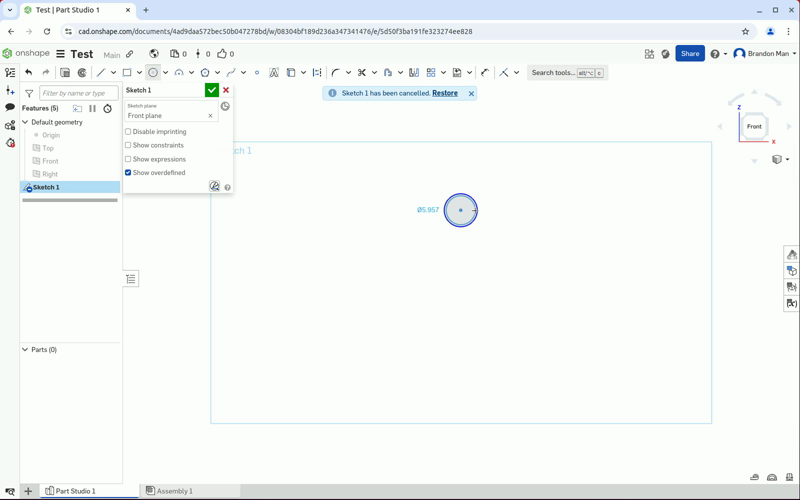
scroll(6)
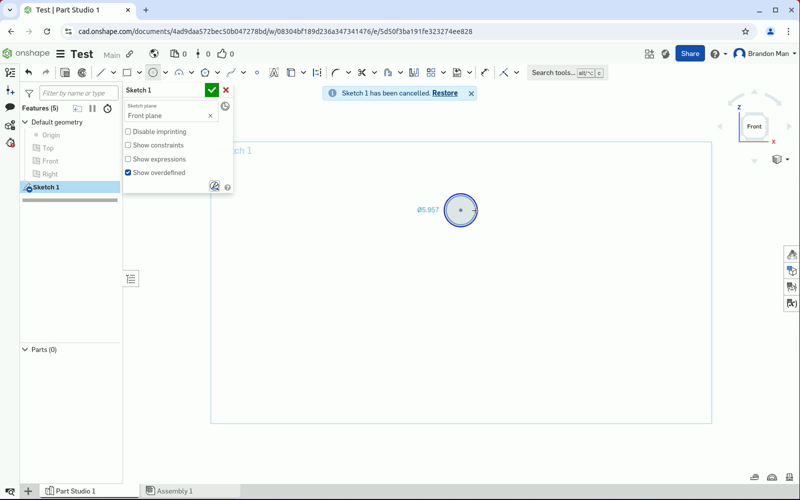
scroll(6)
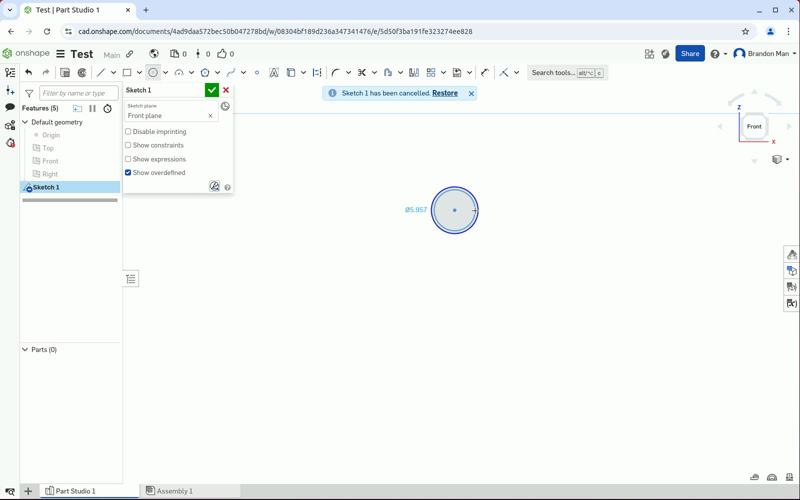
scroll(6)
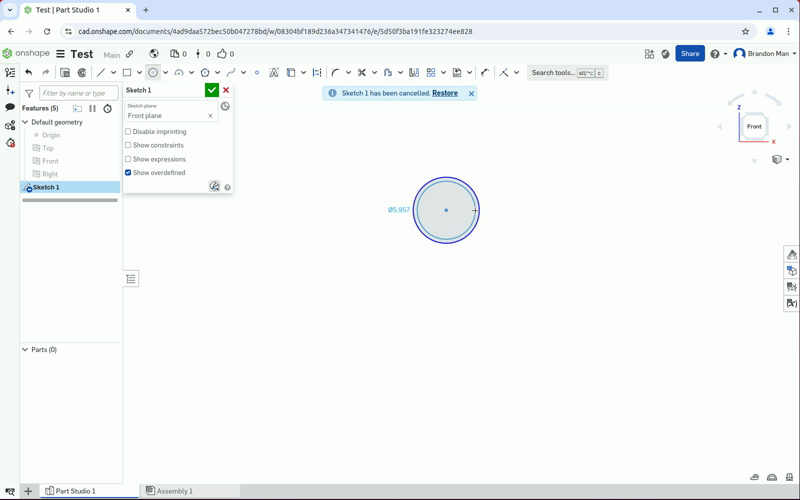
scroll(6)
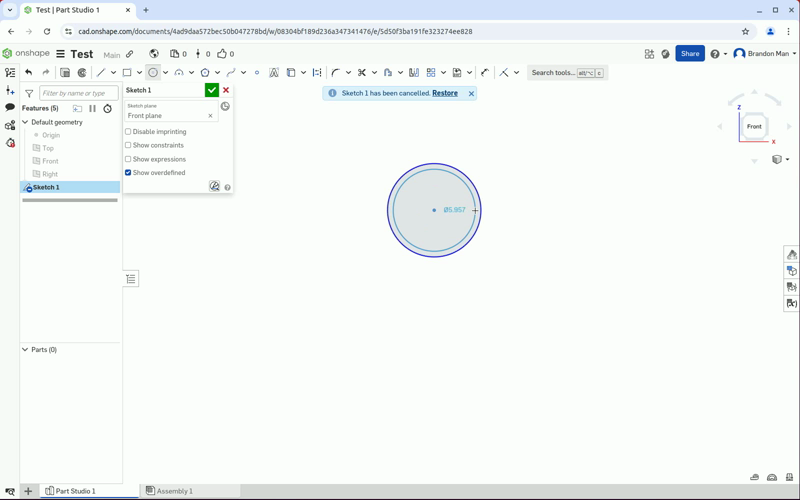
scroll(6)
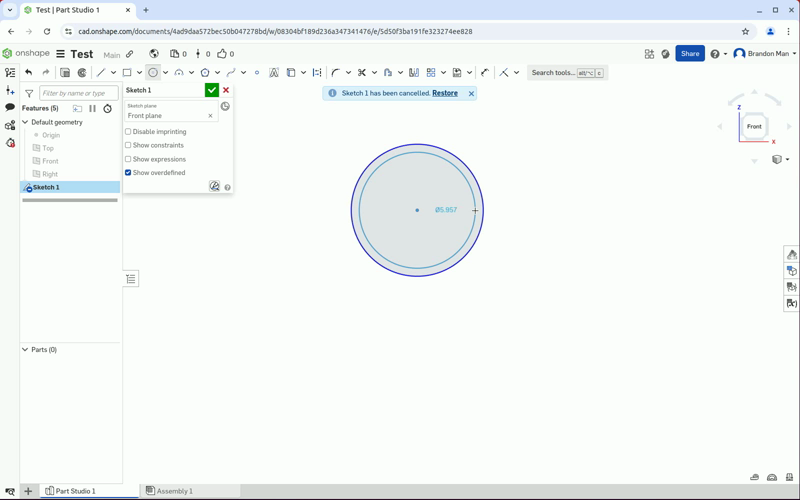
scroll(6)
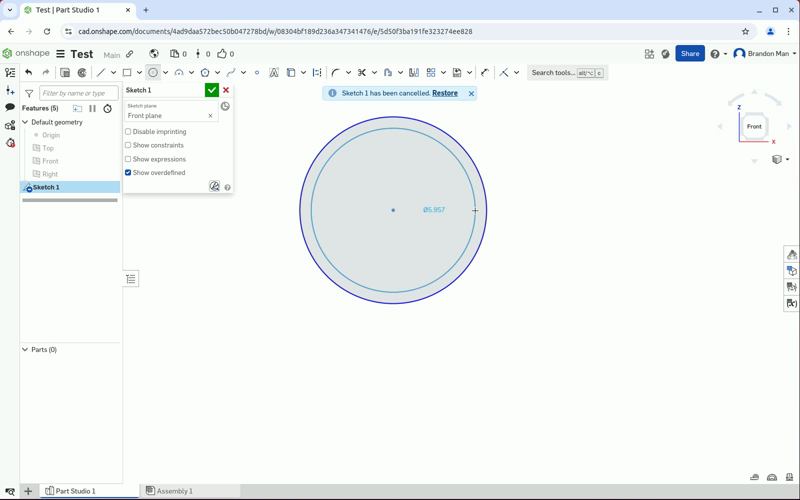
scroll(6)
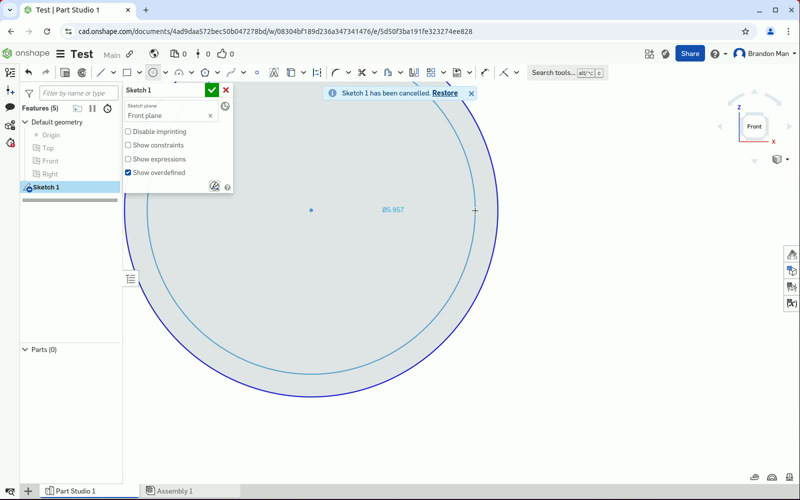
click(475, 210)
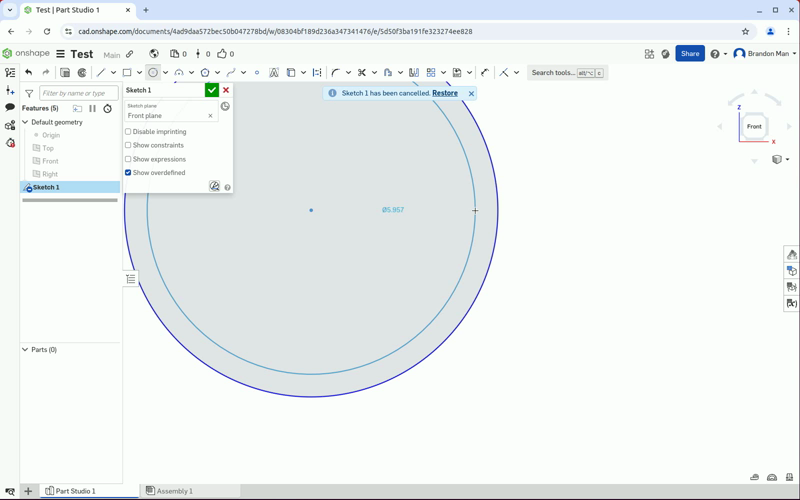
scroll(-6)
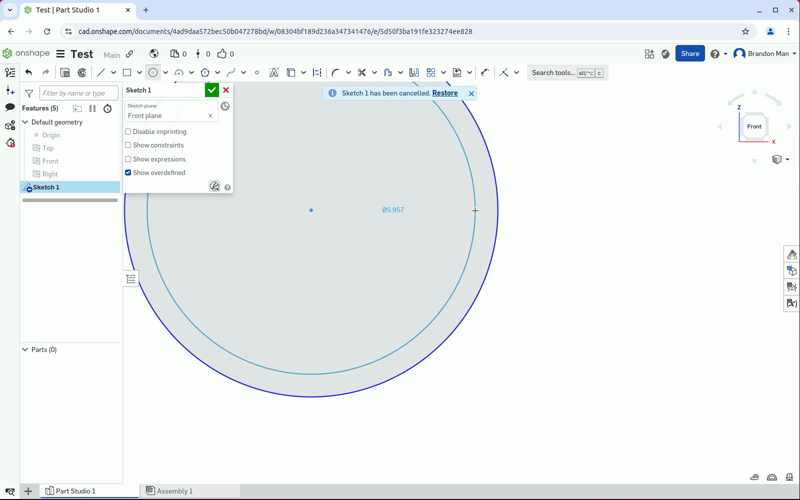
scroll(-6)
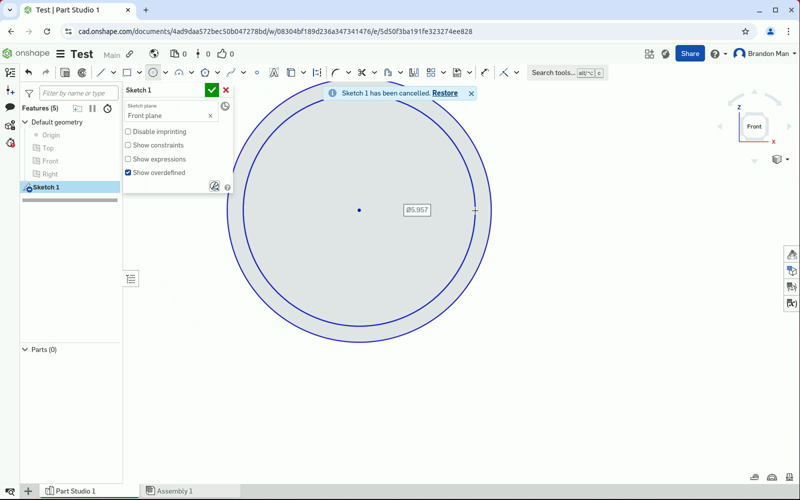
scroll(-6)
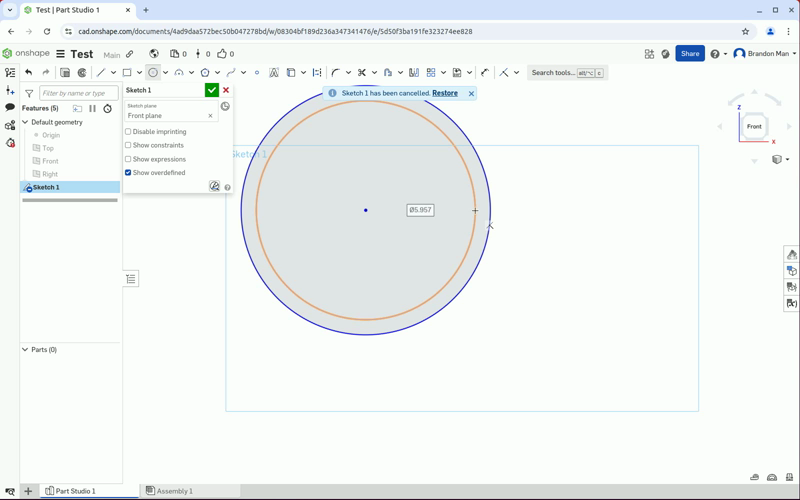
scroll(-6)
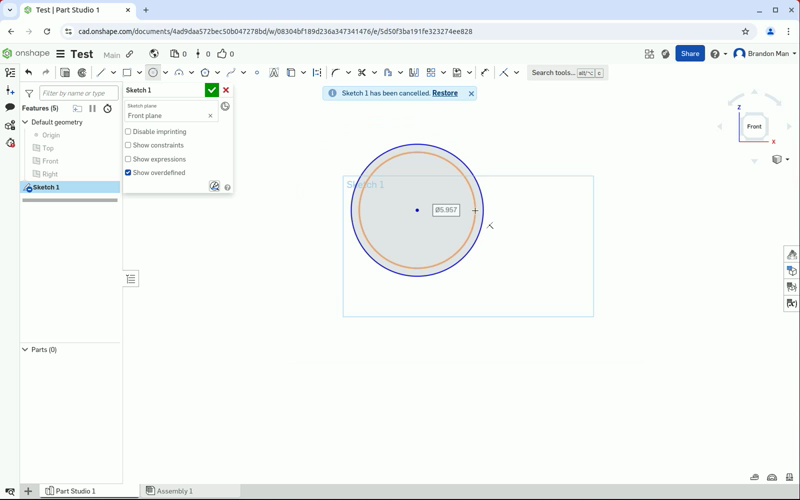
scroll(-6)
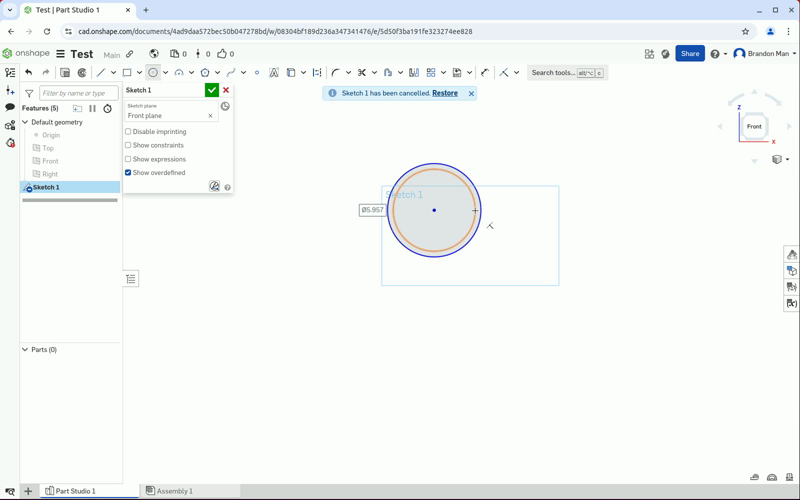
scroll(-6)
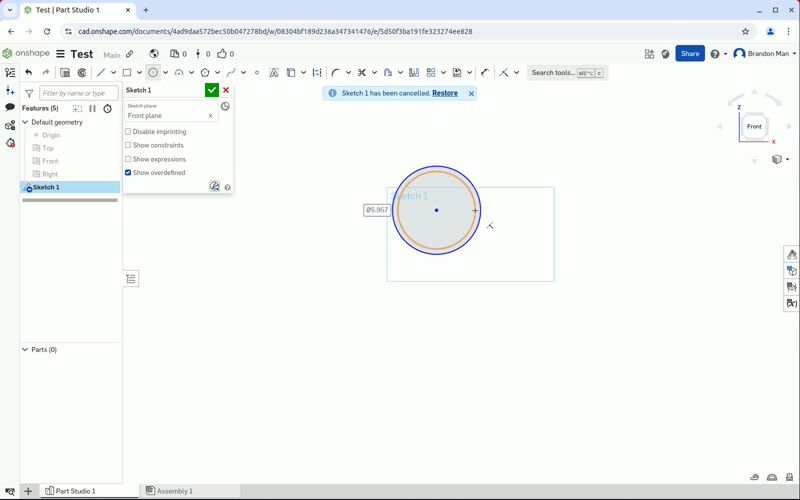
scroll(-6)
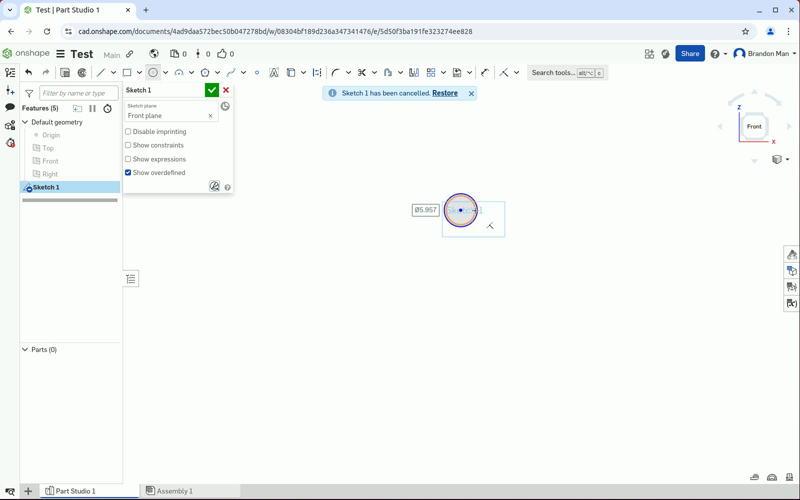
key(esc)
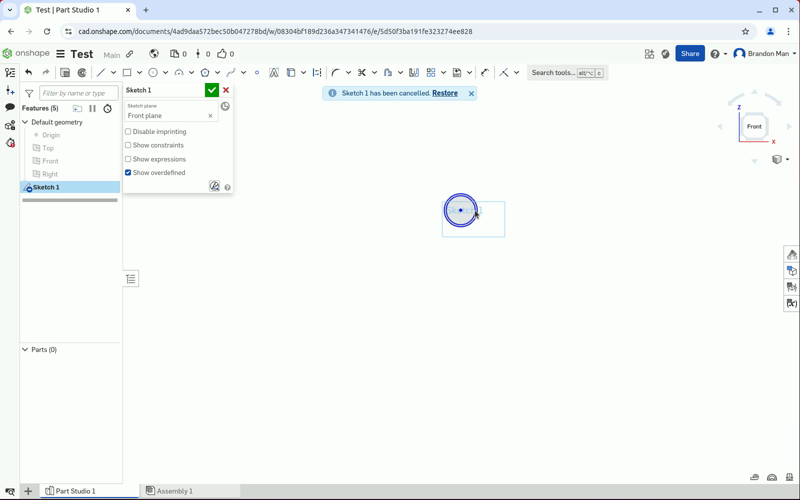
mouse_move(473, 218)
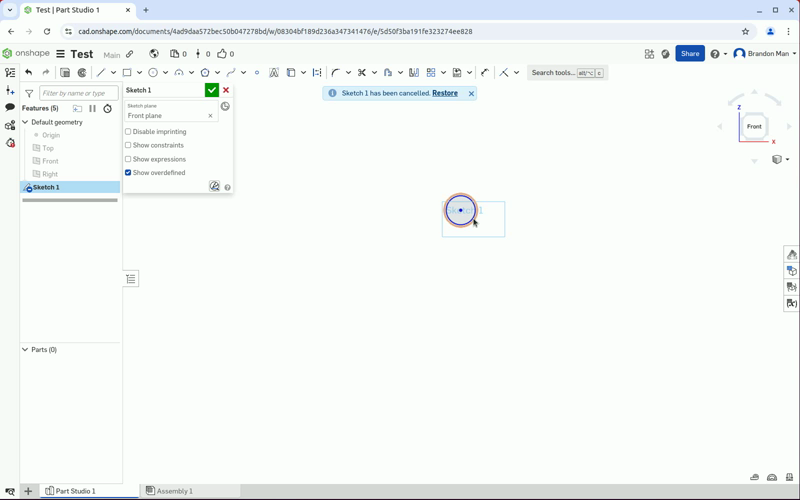
scroll(6)
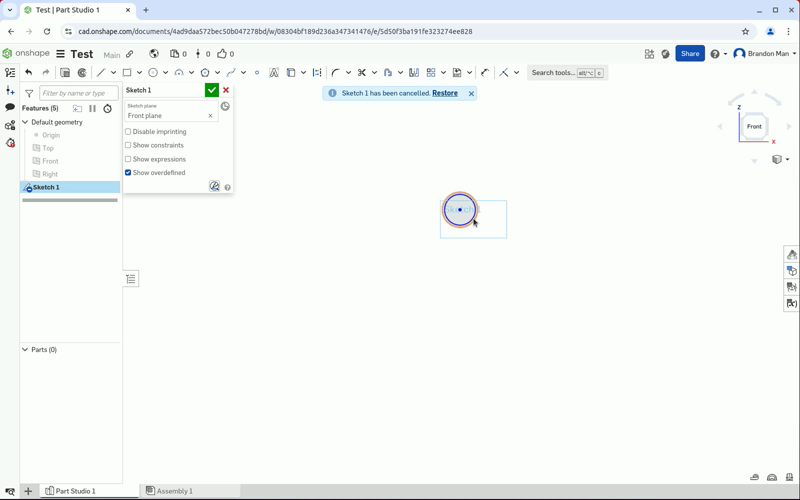
scroll(6)
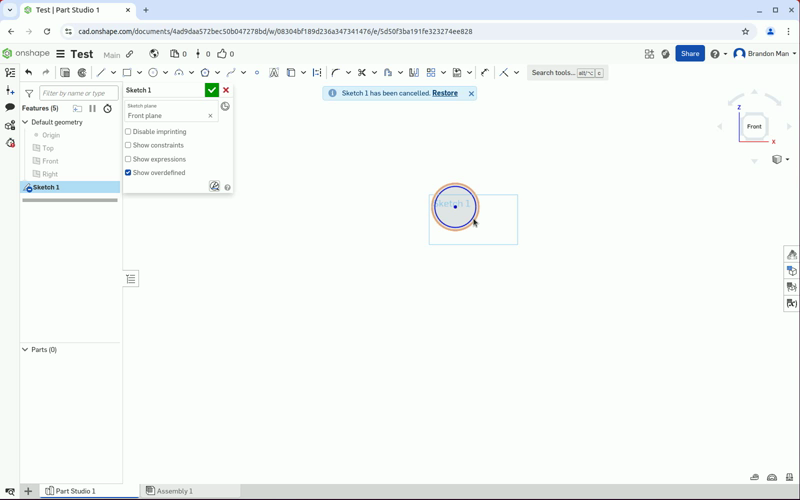
scroll(6)
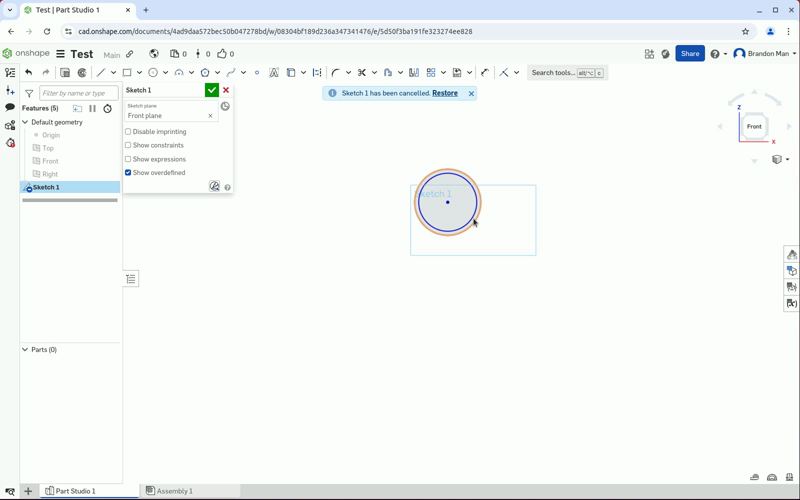
scroll(6)
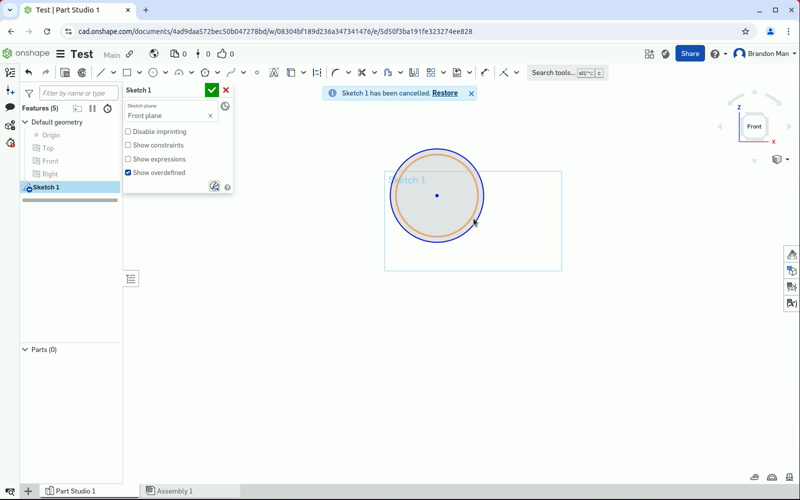
scroll(6)
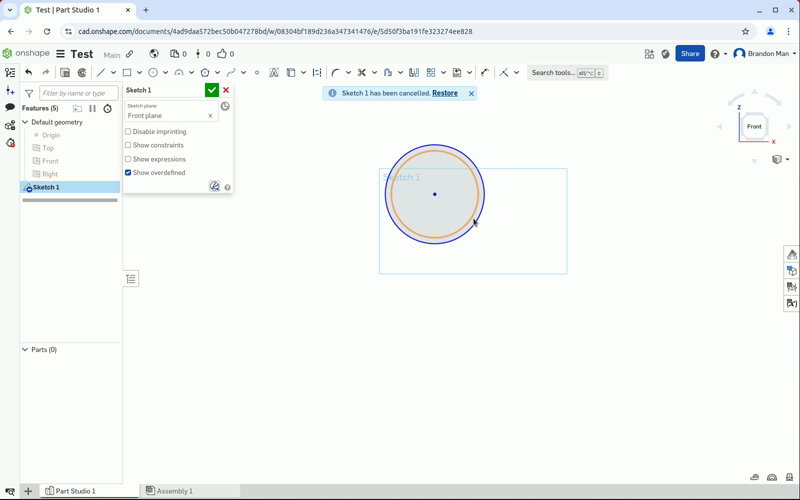
scroll(6)
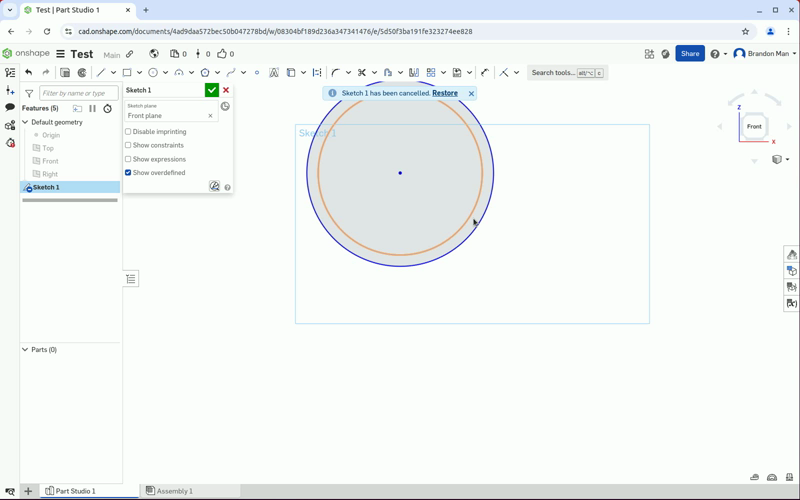
scroll(6)
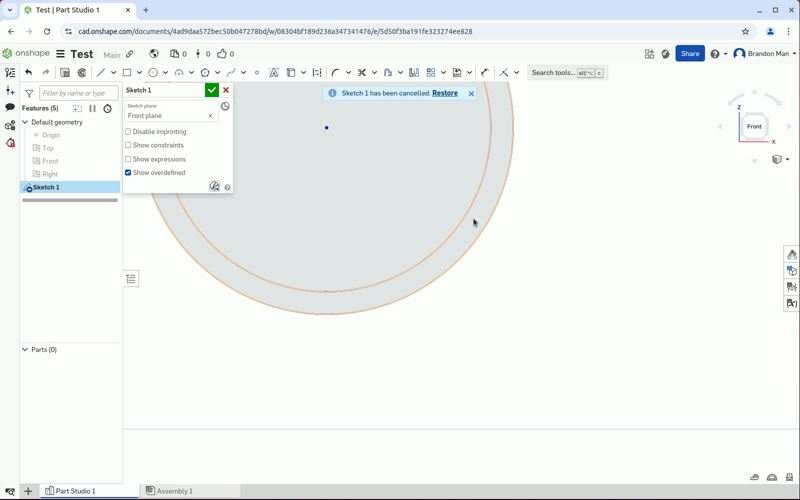
click(473, 218)
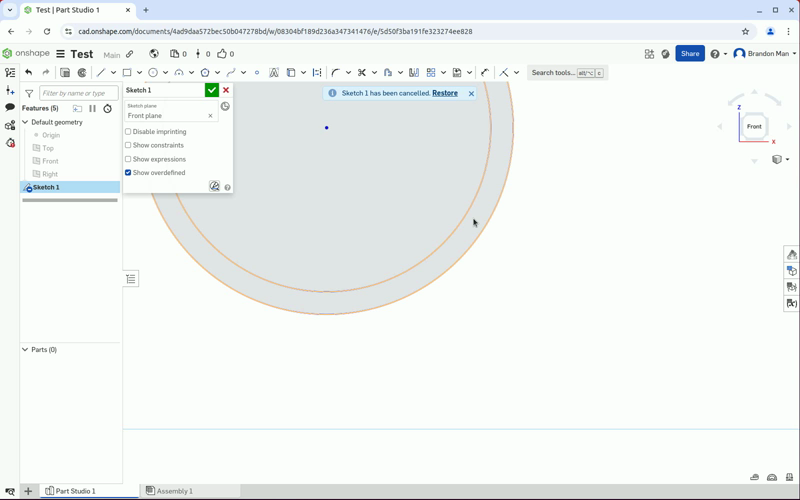
scroll(-6)
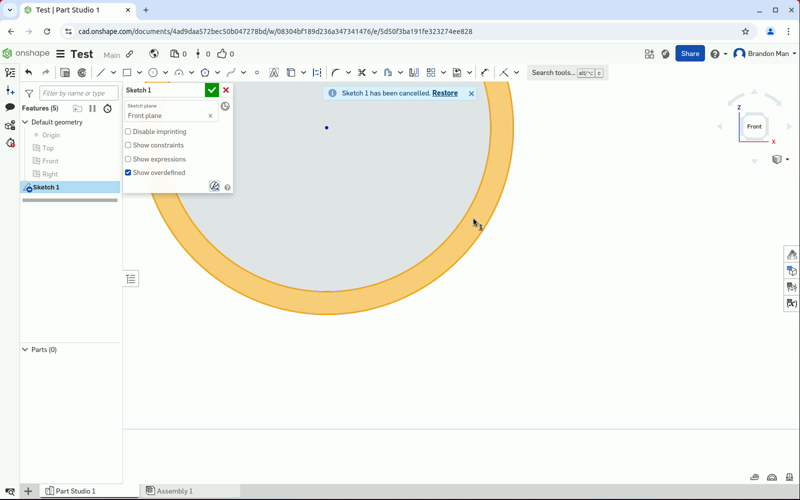
scroll(-6)
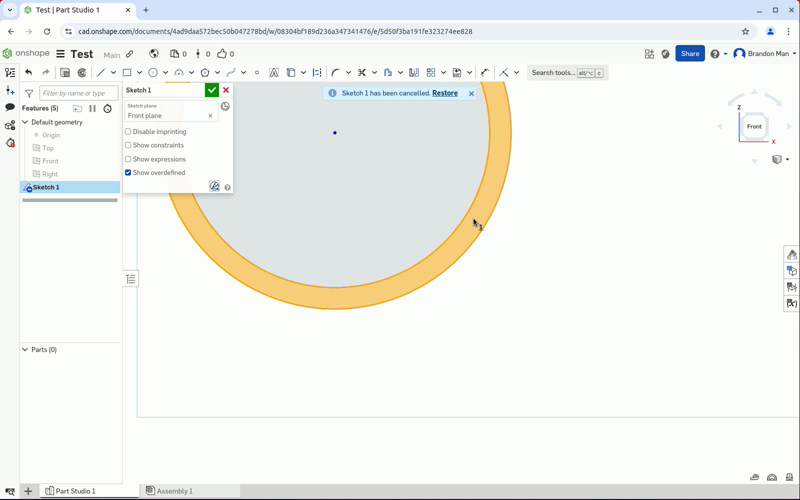
scroll(-6)
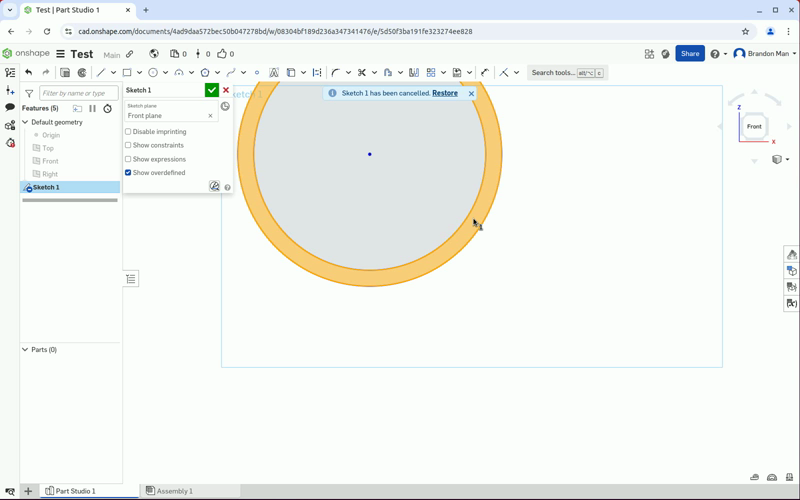
scroll(-6)
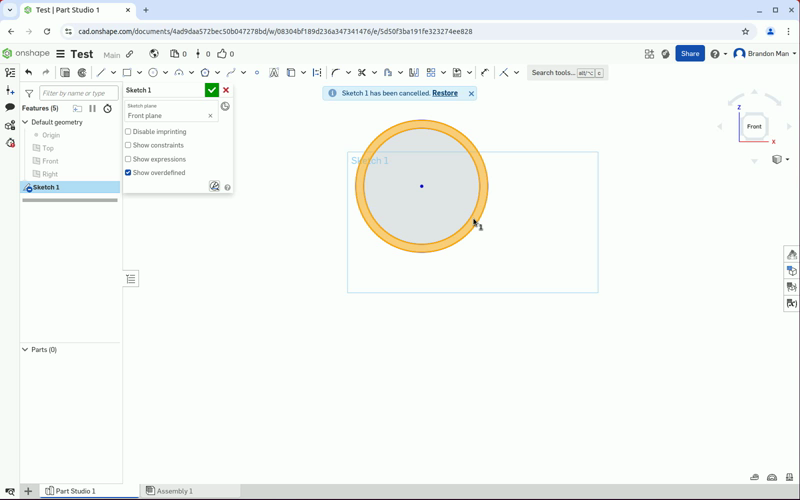
scroll(-6)
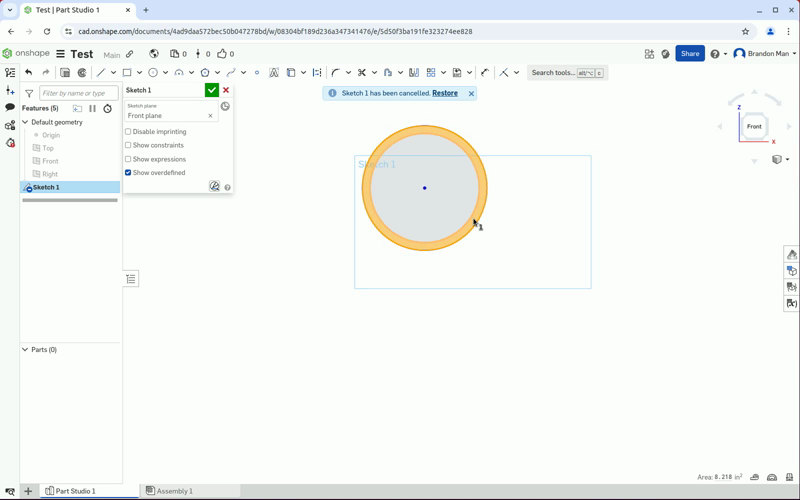
scroll(-6)
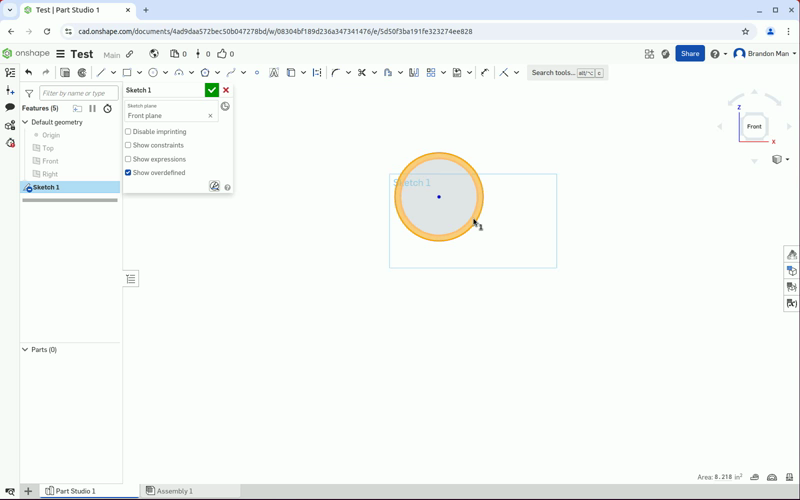
scroll(-6)
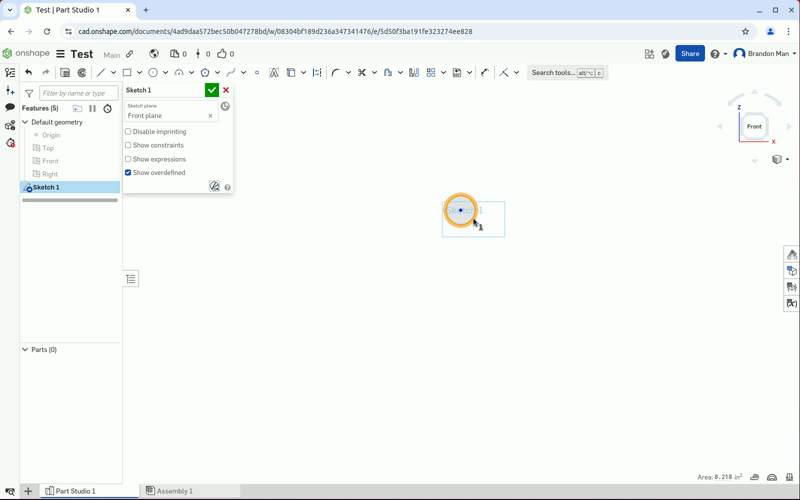
mouse_move(73, 352)
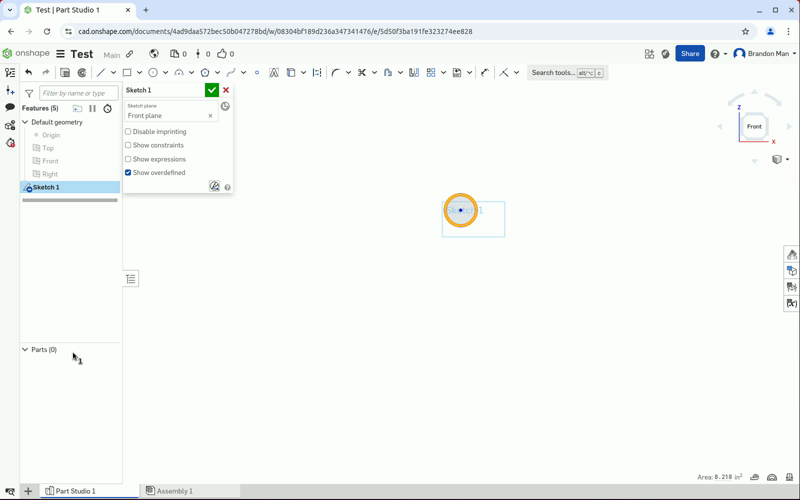
key(shift+y)
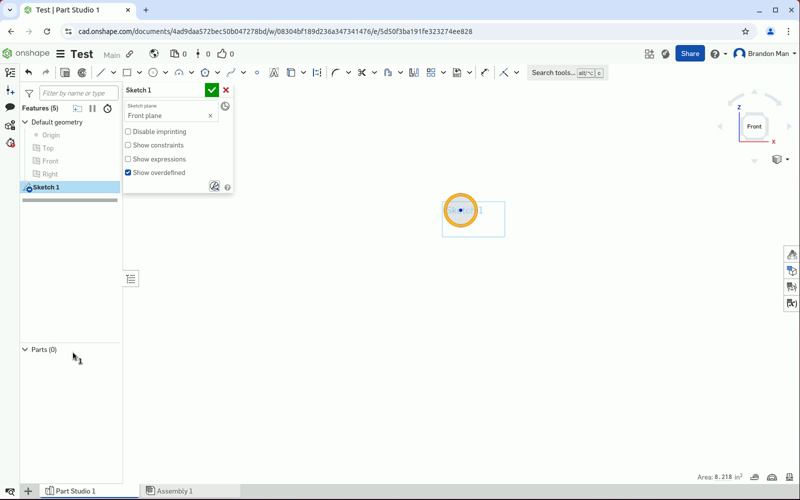
key(shift+e)
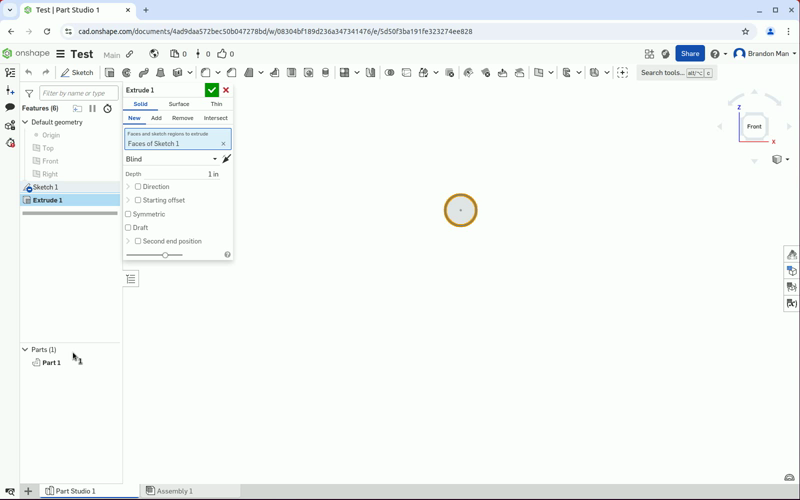
mouse_move(143, 106)
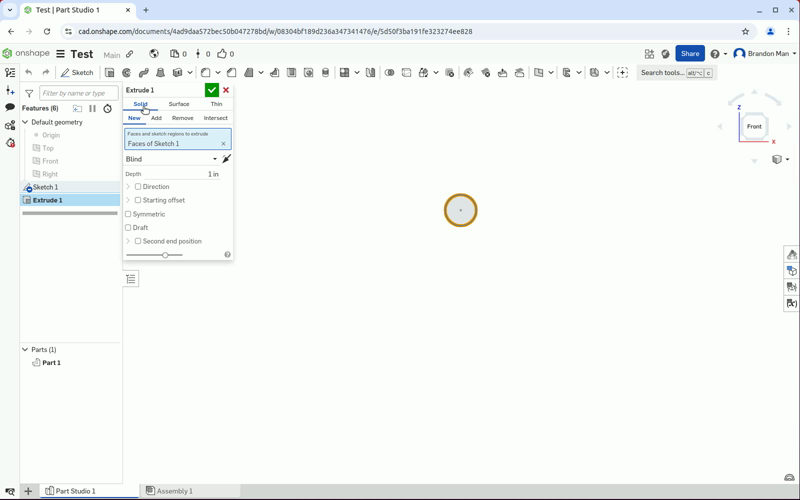
click(143, 106)
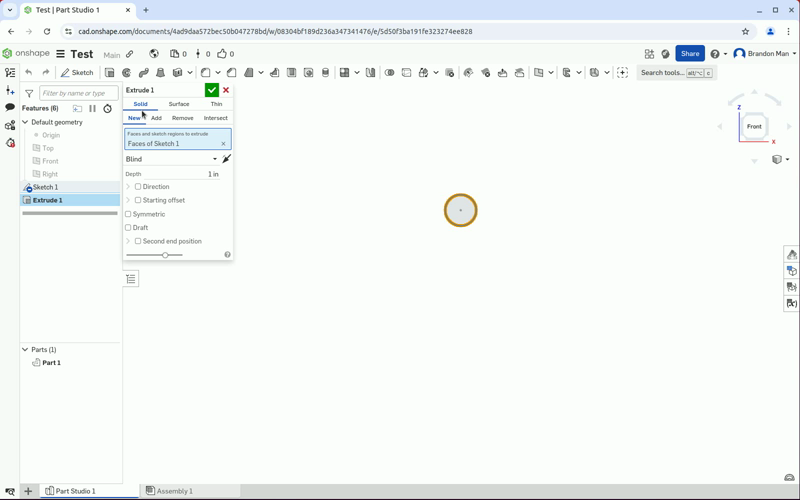
mouse_move(137, 120)
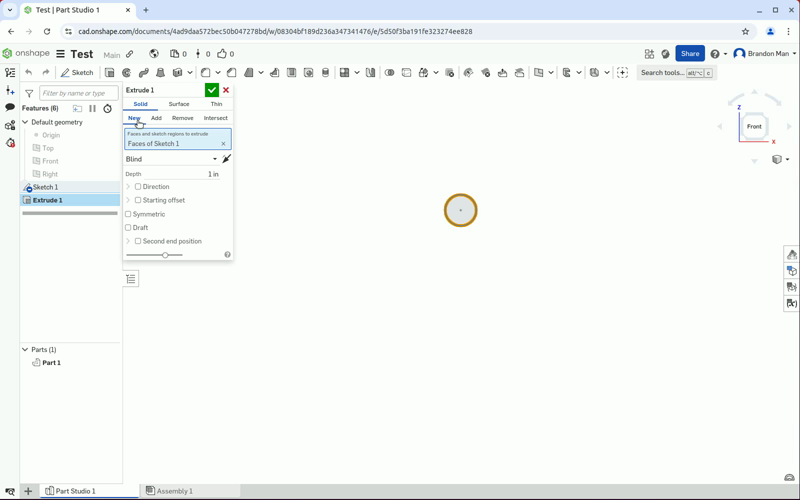
click(137, 120)
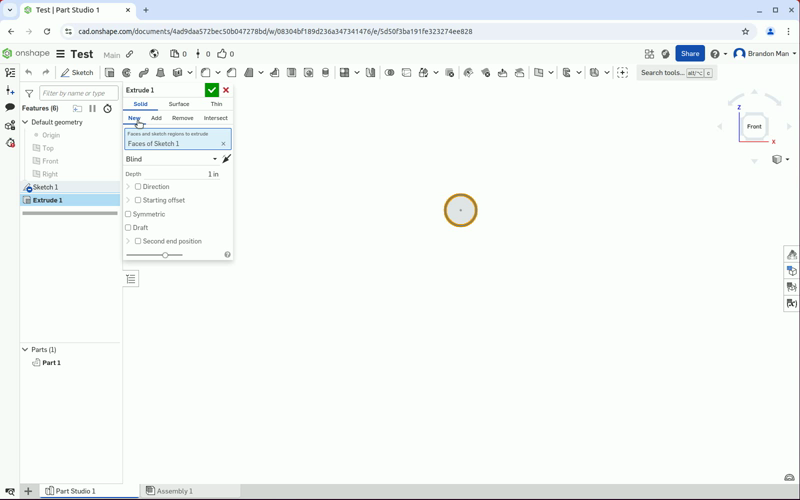
key(tab, 4)
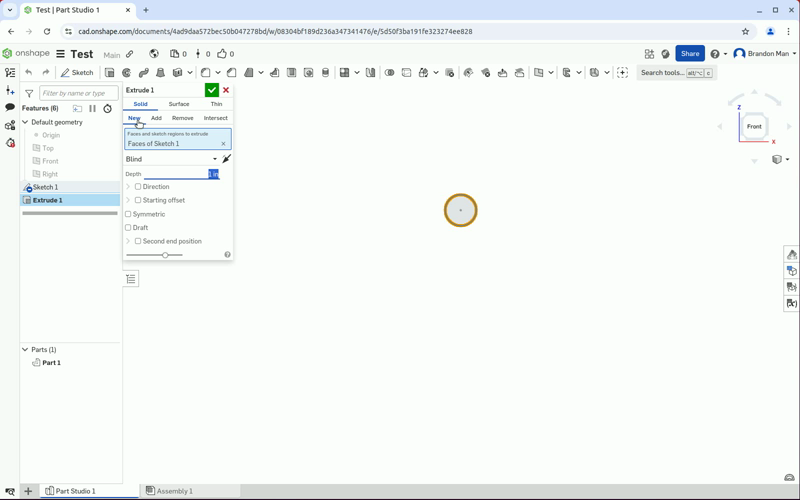
text(4.092)
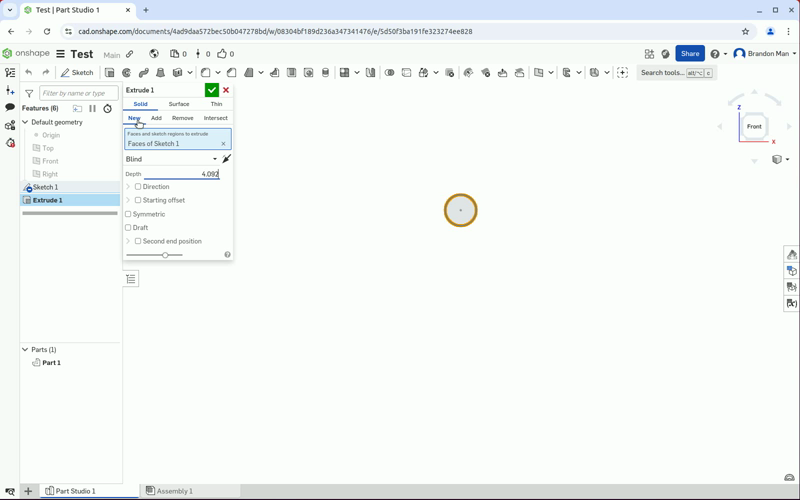
key(enter)
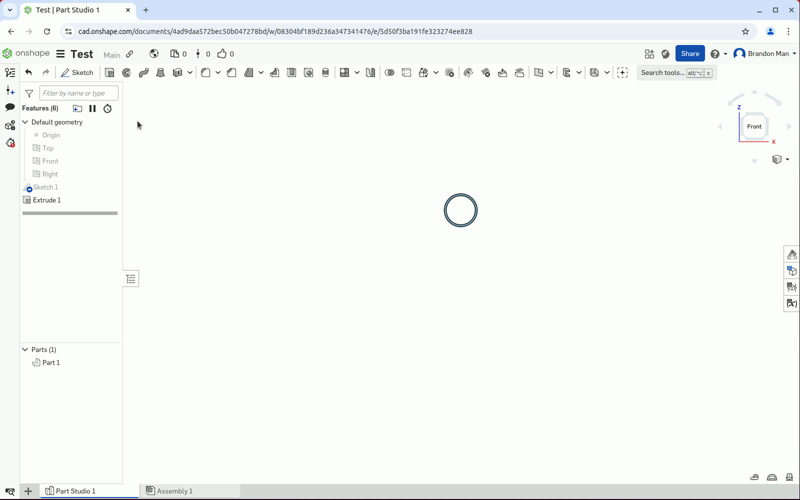
key(shift+h)
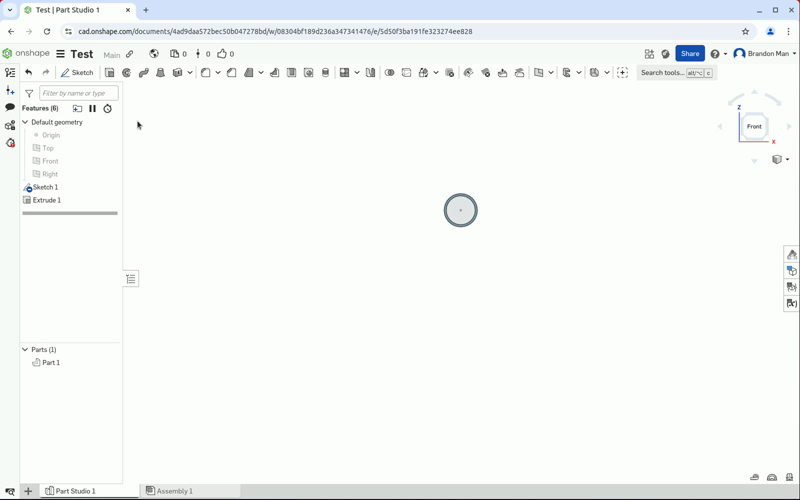
key(shift+h)
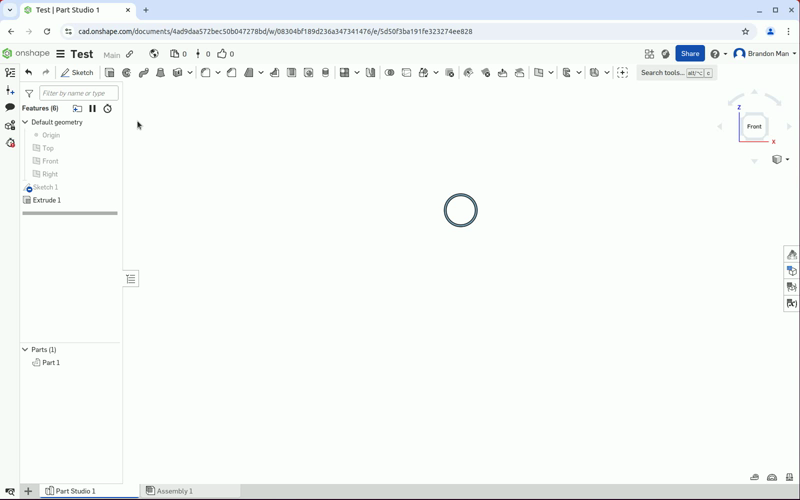
mouse_move(73, 189)
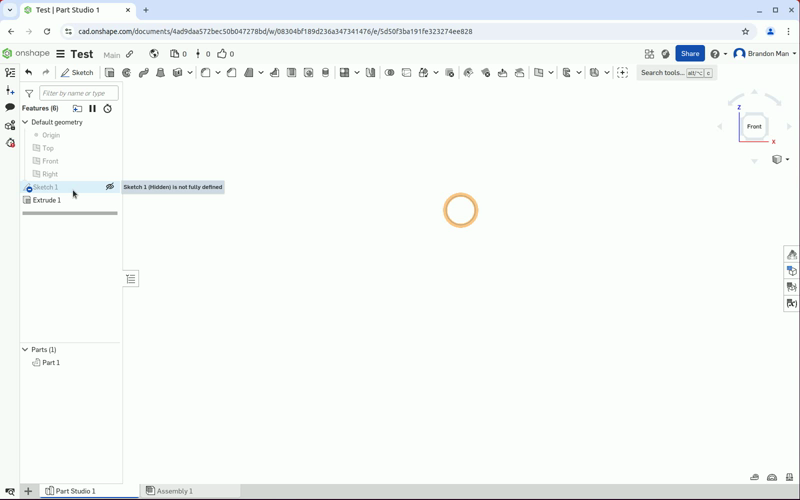
click(73, 189)
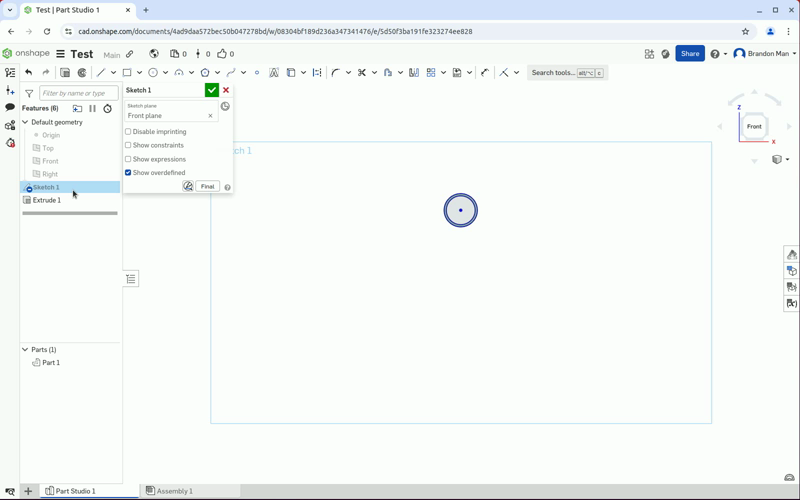
mouse_move(229, 92)
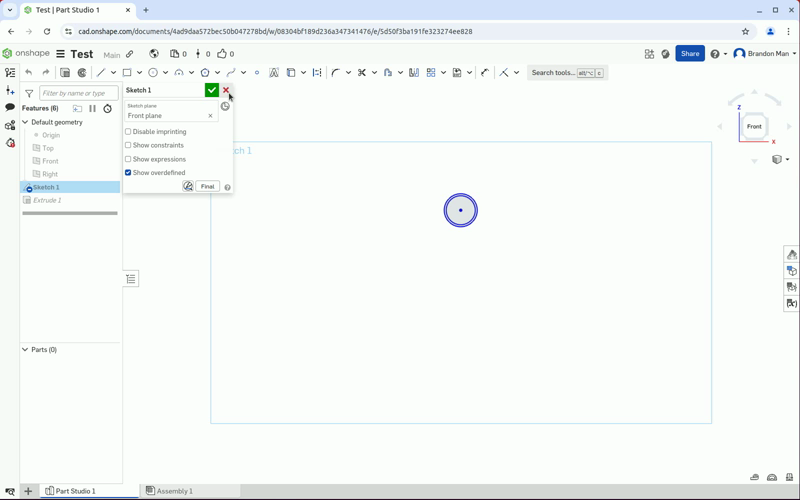
click(229, 92)
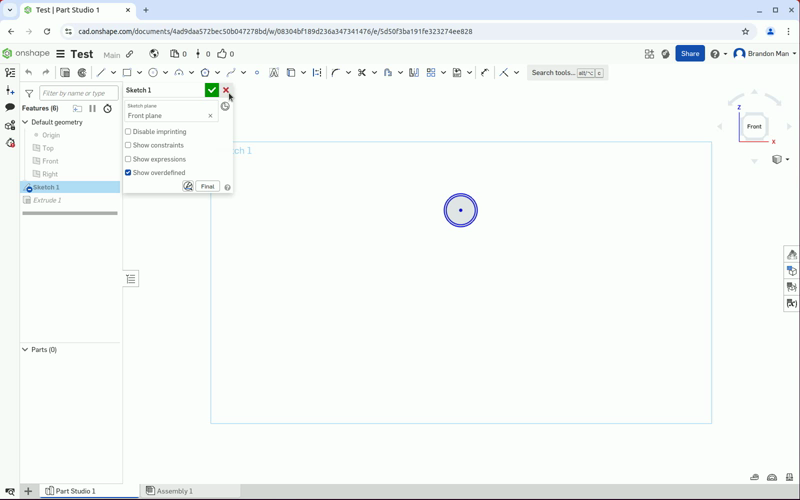
key(shift+s)
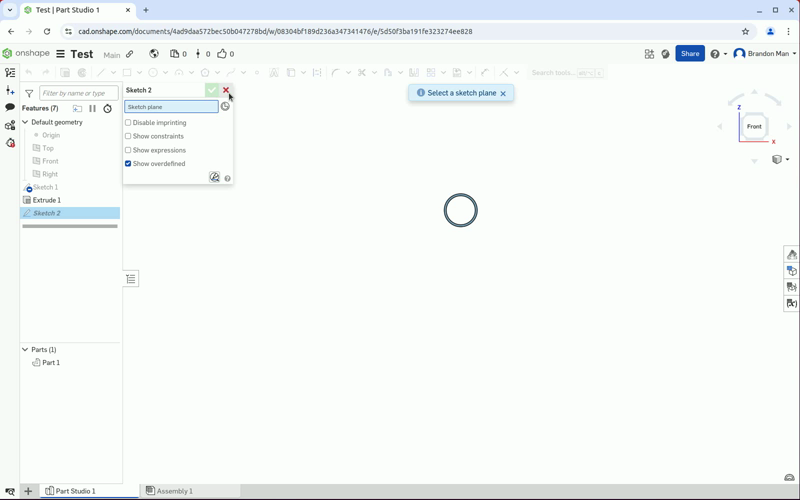
mouse_move(73, 163)
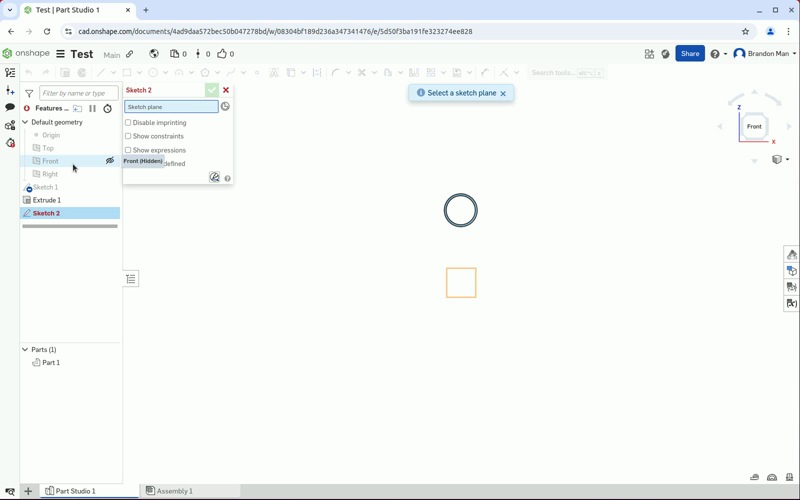
click(73, 163)
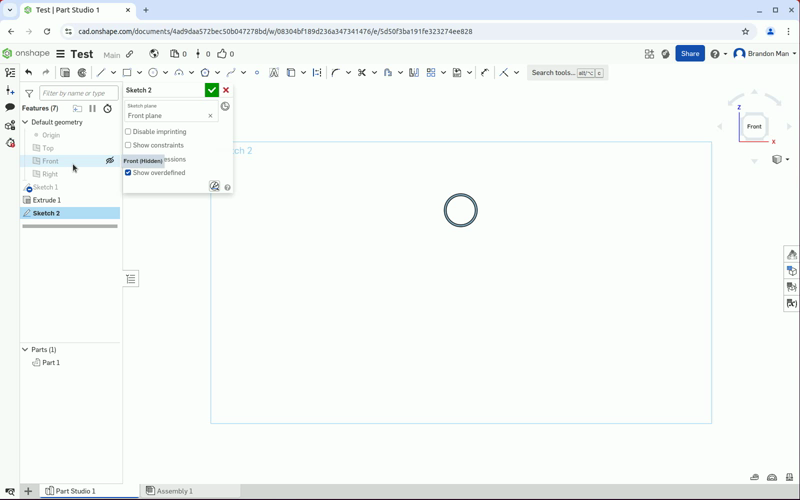
mouse_move(73, 352)
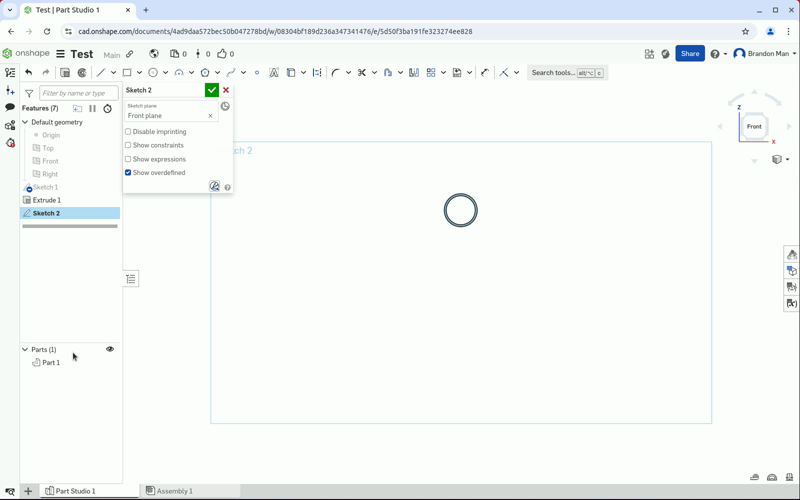
key(y)
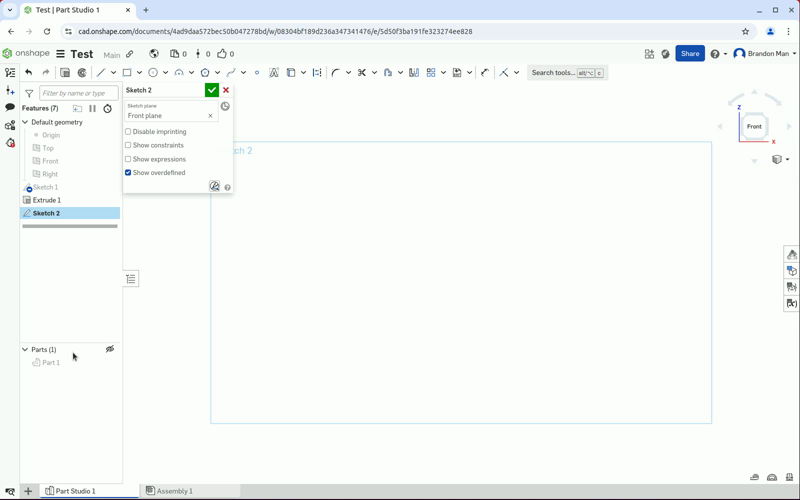
key(c)
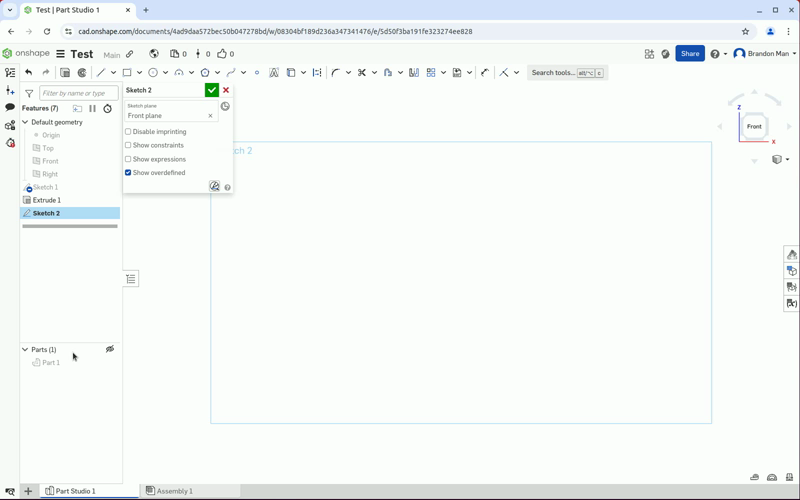
key_down(shift)
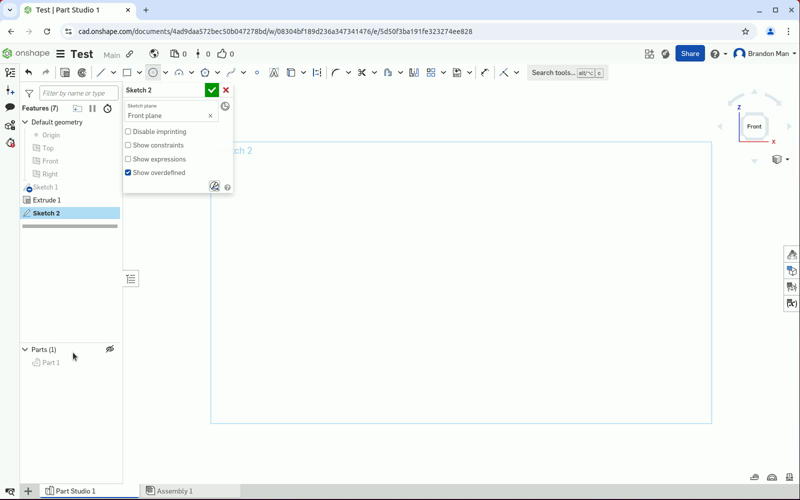
mouse_move(461, 210)
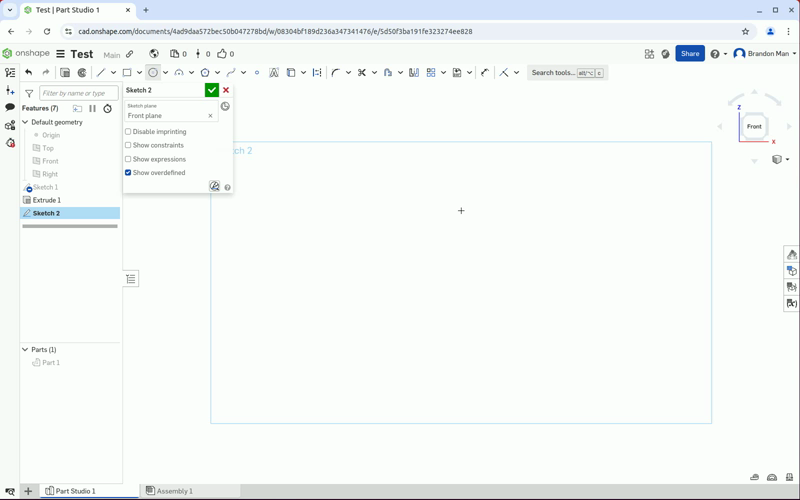
click(461, 210)
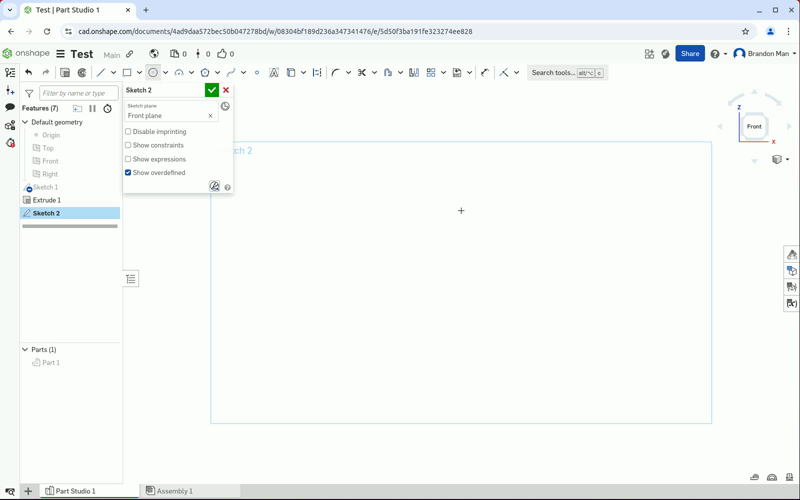
key_up(shift)
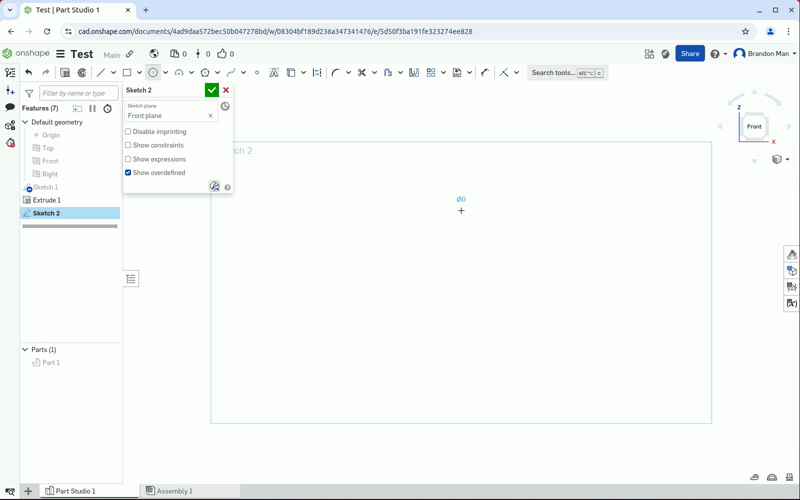
mouse_move(501, 210)
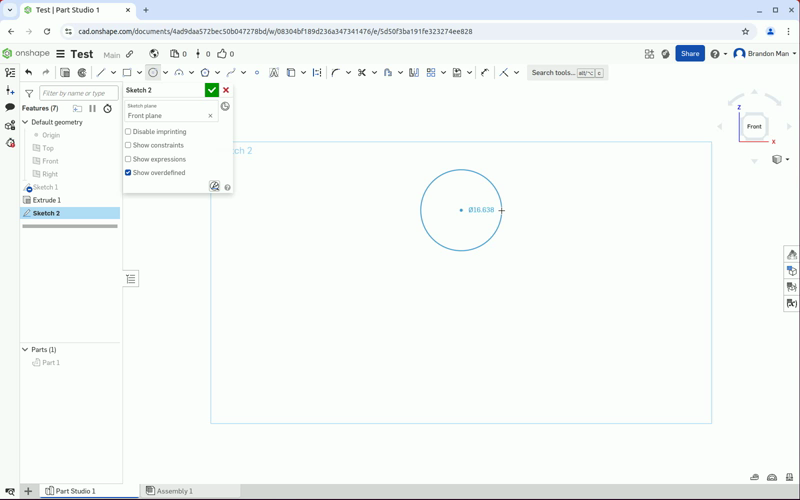
click(501, 210)
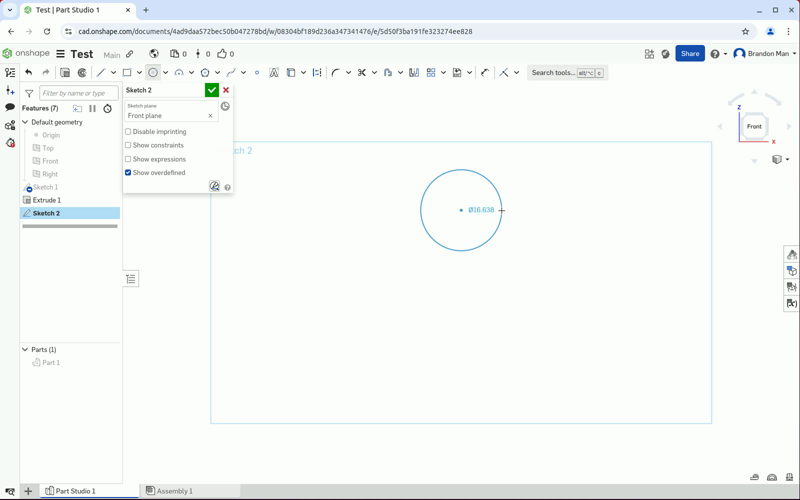
key(esc)
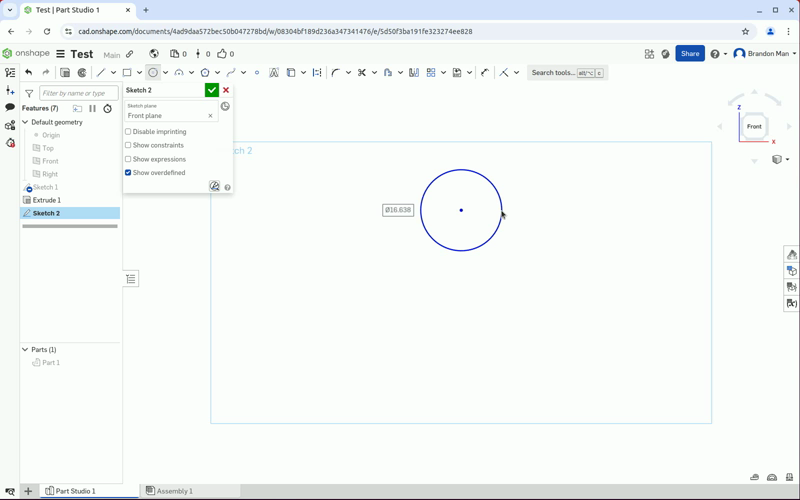
key(c)
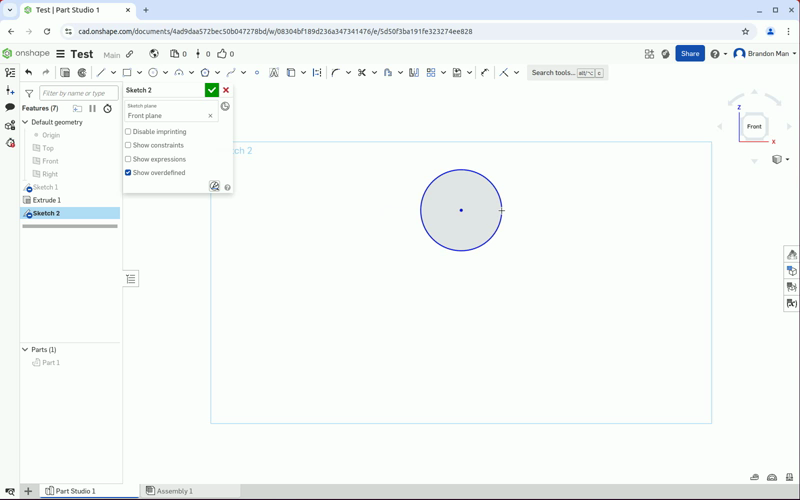
key_down(shift)
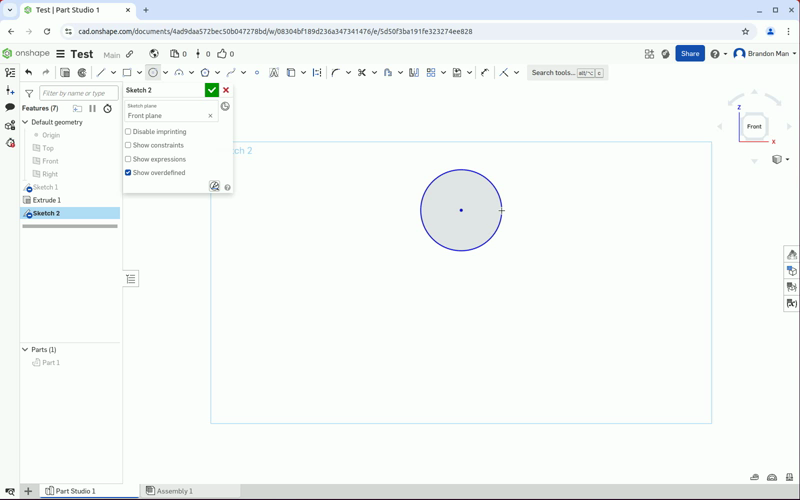
mouse_move(461, 210)
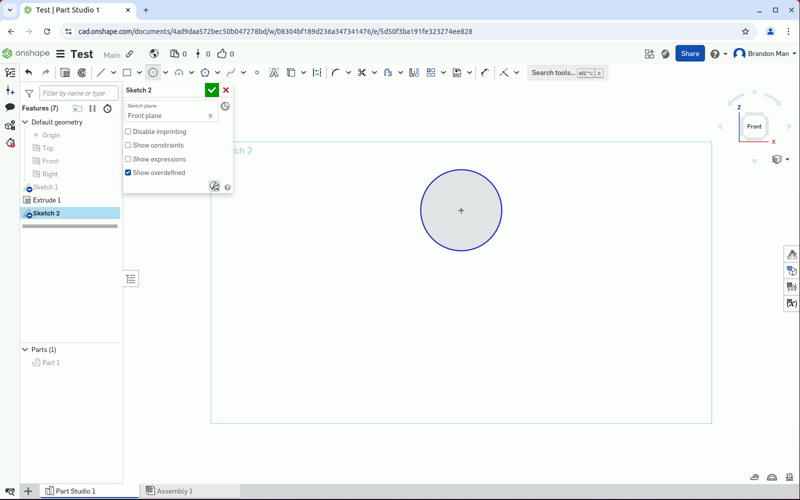
click(461, 210)
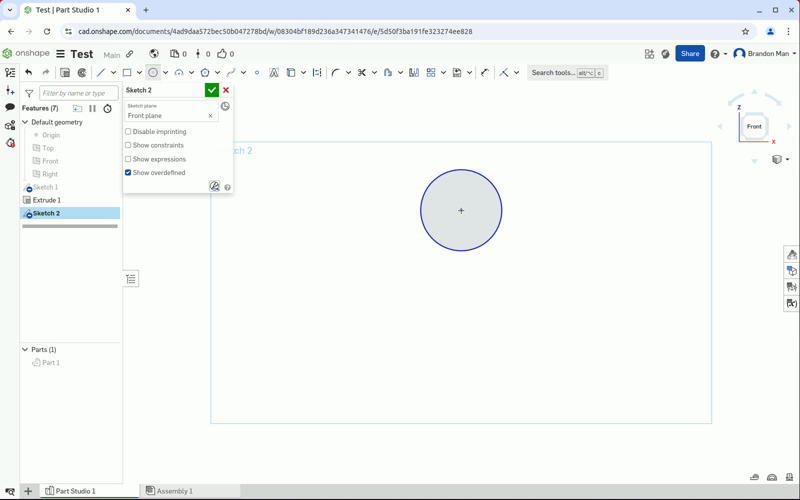
key_up(shift)
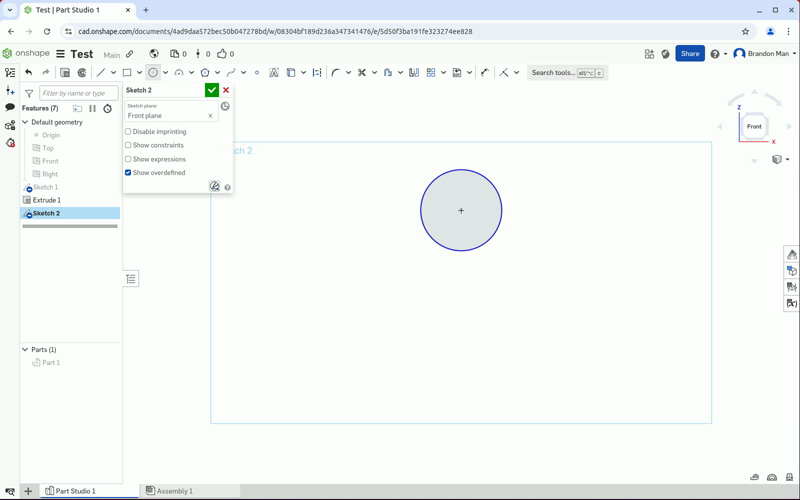
mouse_move(477, 210)
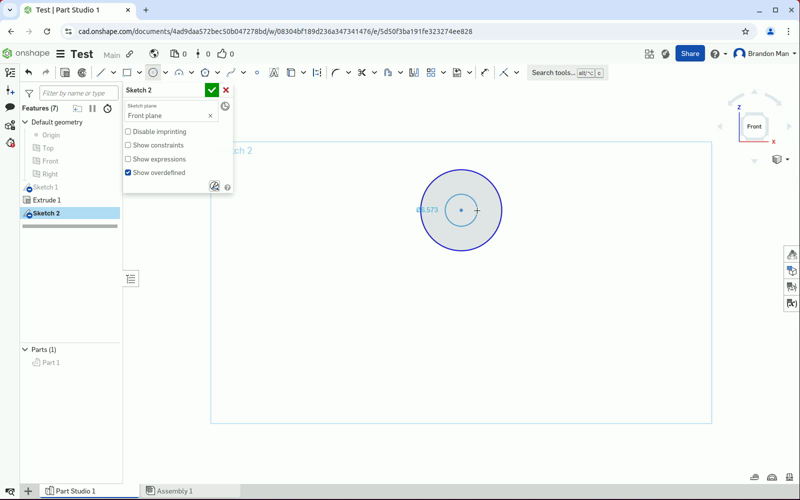
click(477, 210)
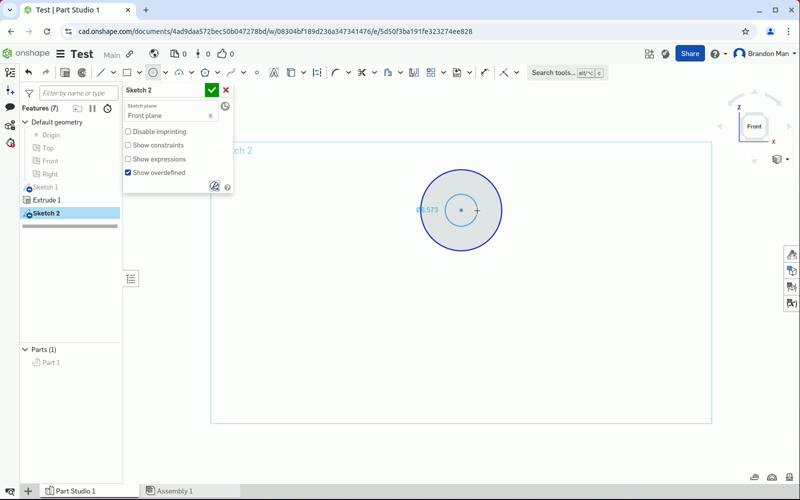
key(esc)
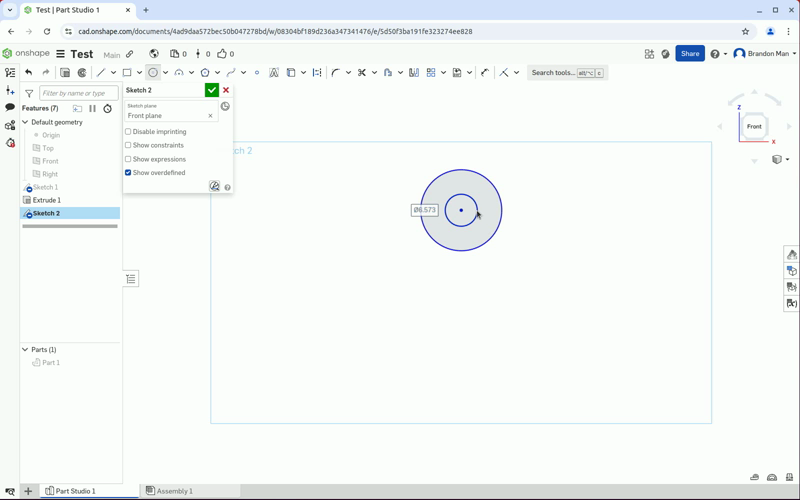
mouse_move(465, 180)
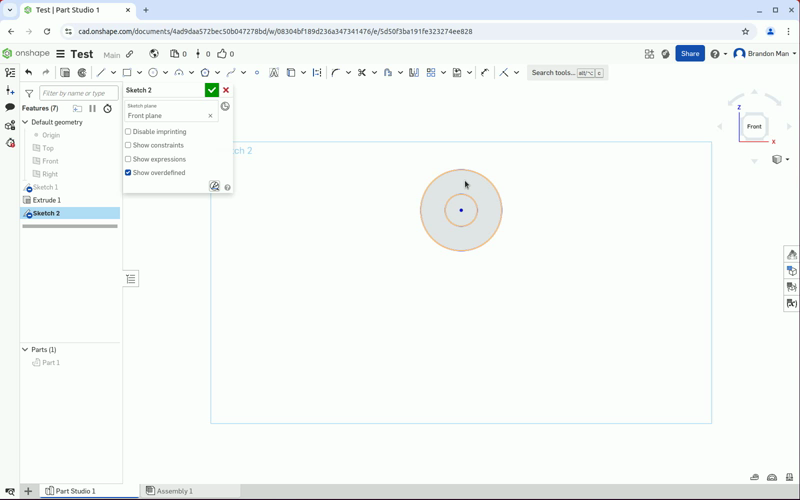
click(465, 180)
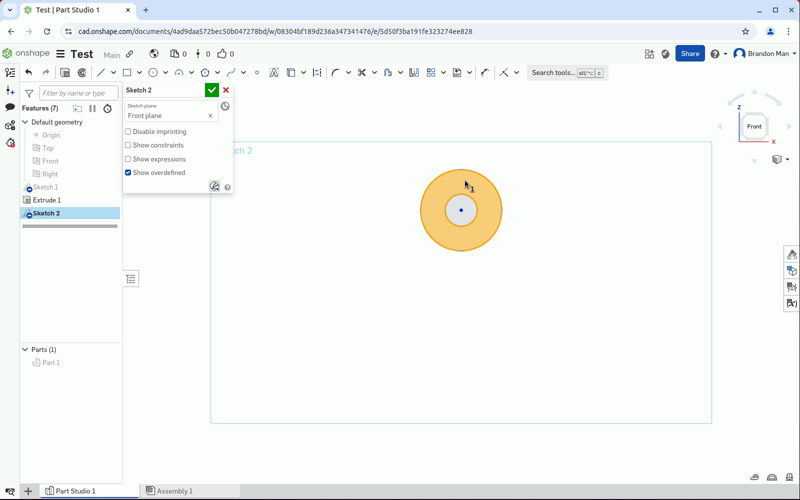
mouse_move(73, 352)
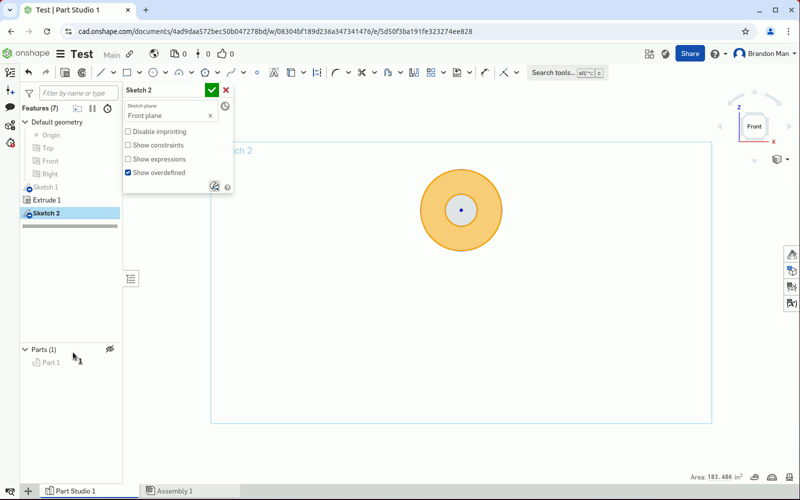
key(shift+y)
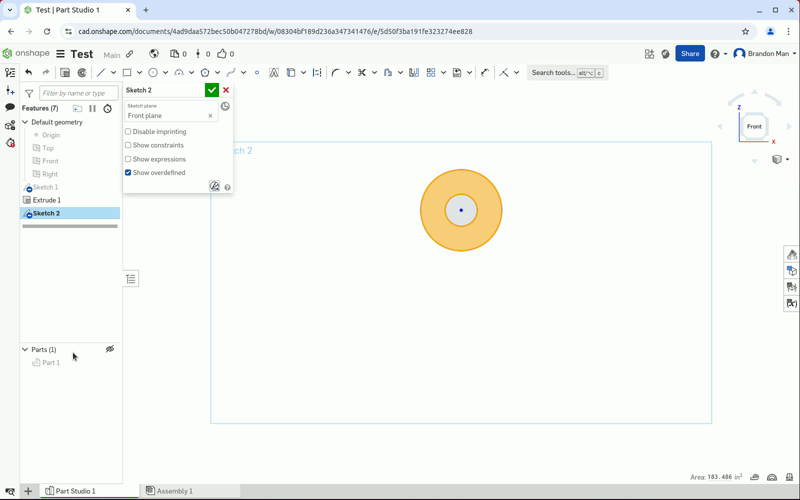
key(shift+e)
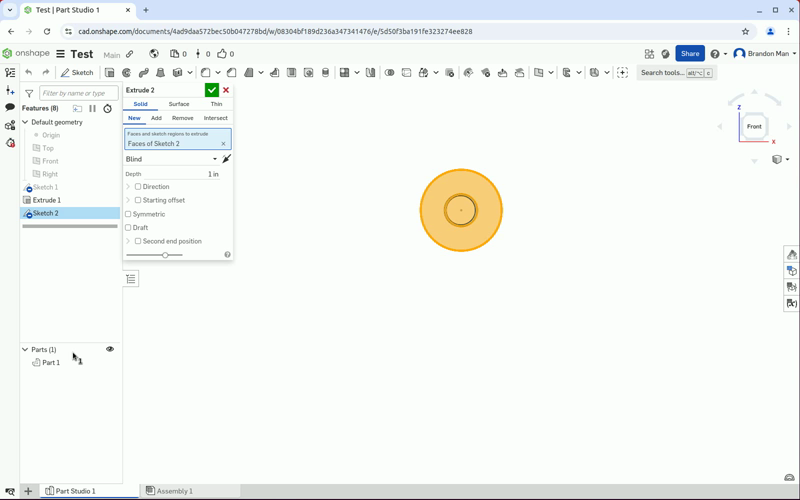
mouse_move(143, 106)
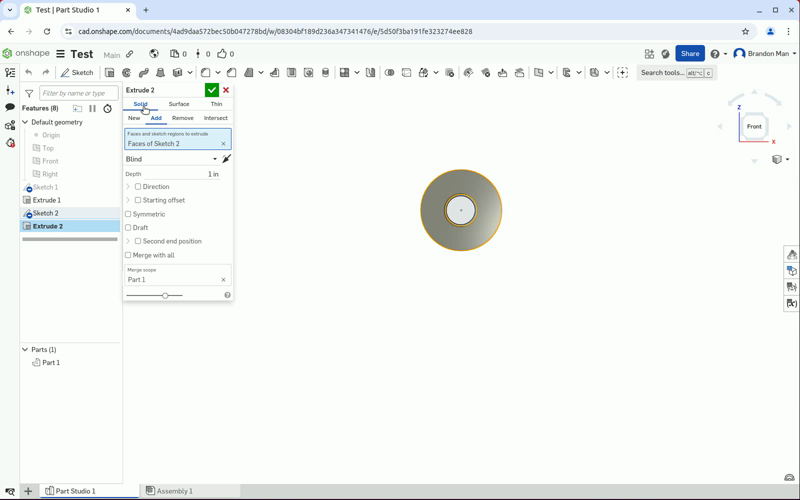
click(143, 106)
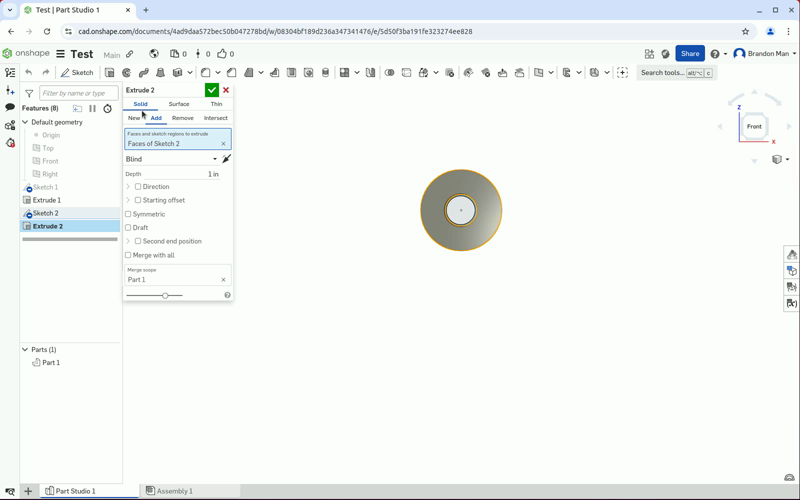
mouse_move(137, 120)
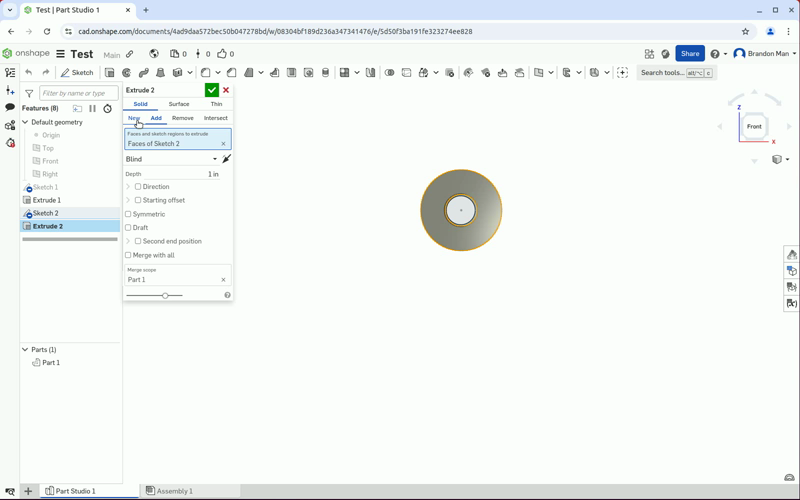
click(137, 120)
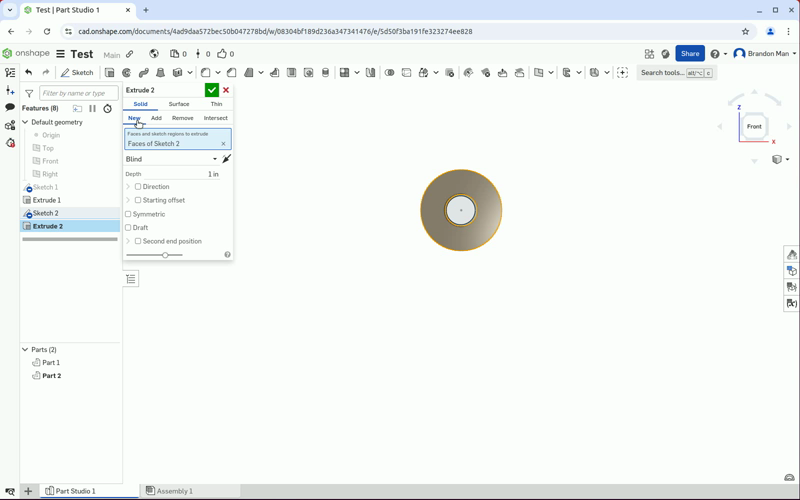
key(tab, 4)
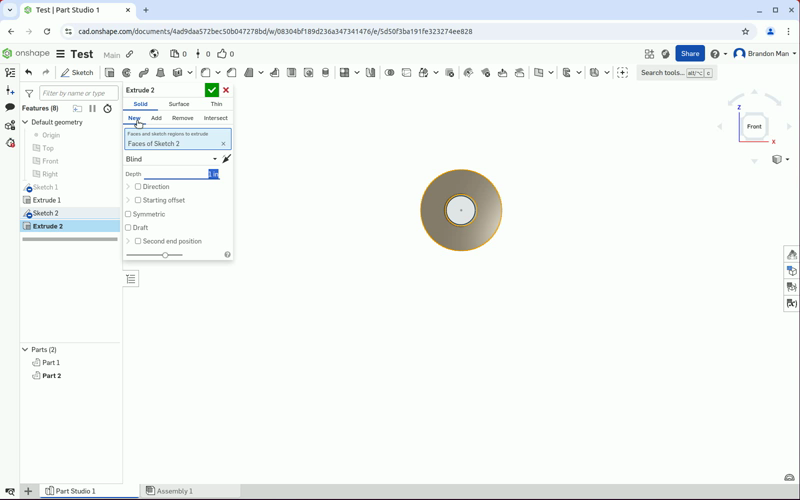
text(-0.722)
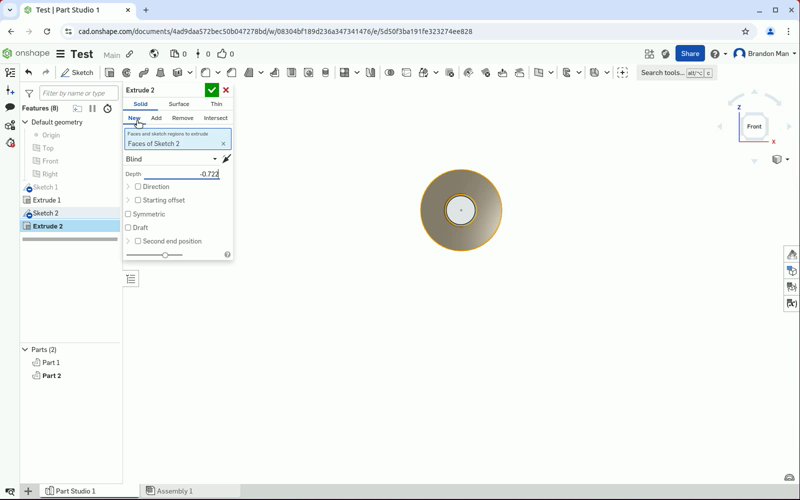
key(enter)
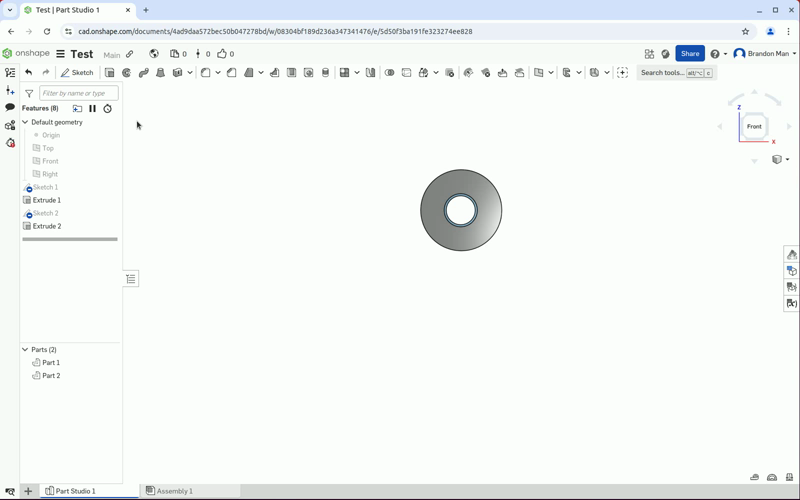
key(shift+h)
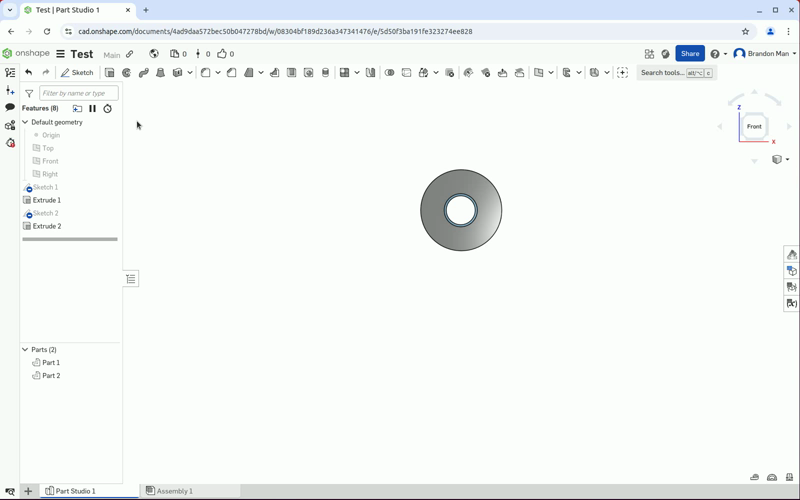
key(shift+h)
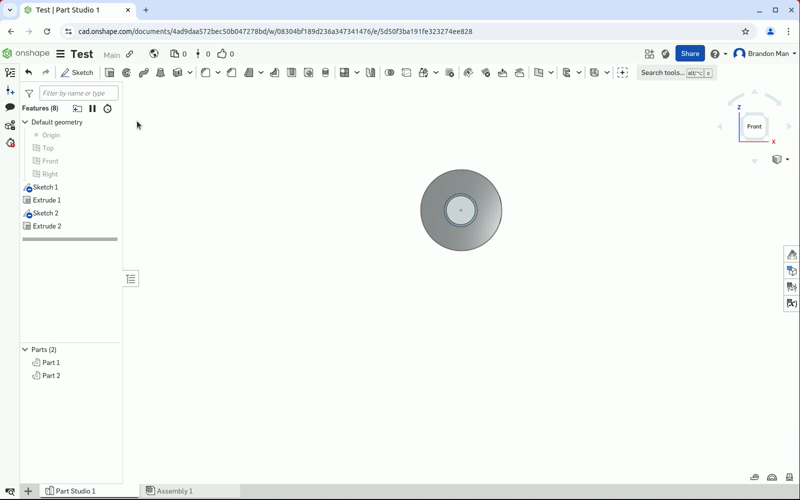
key(shift+7)
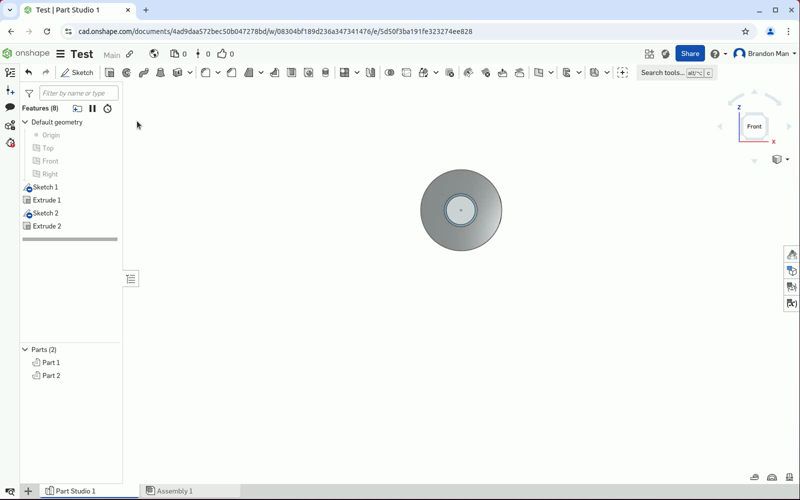
key(left, 2)
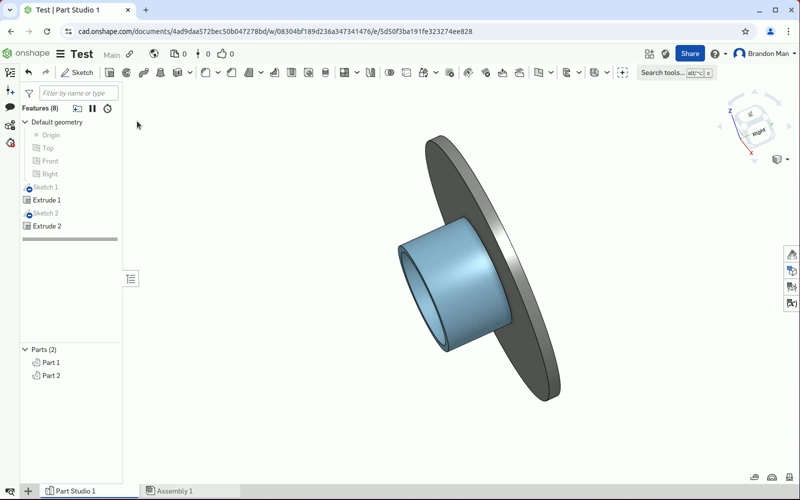
key(down, 2)
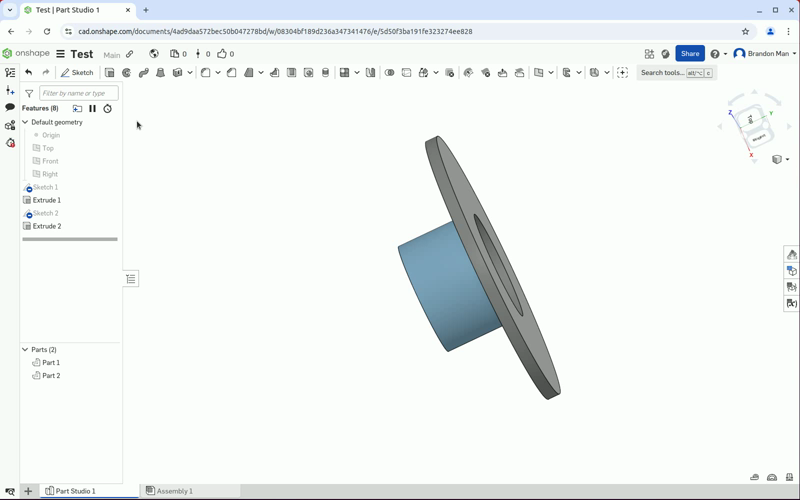
key(up, 2)
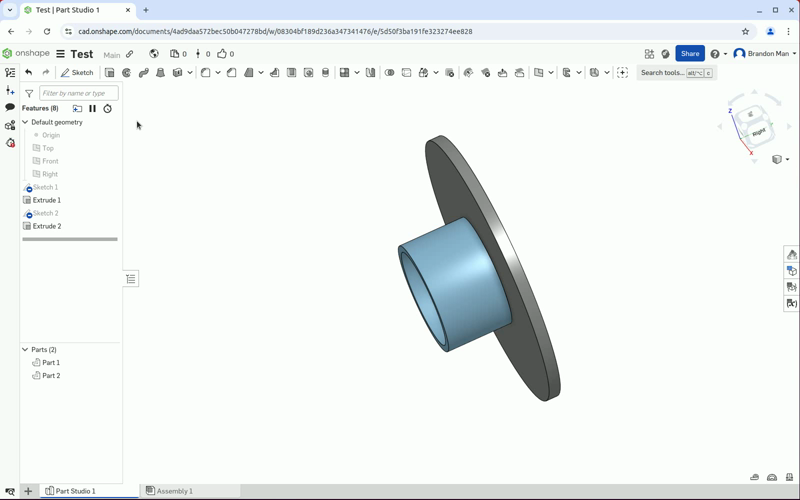
key(right, 2)
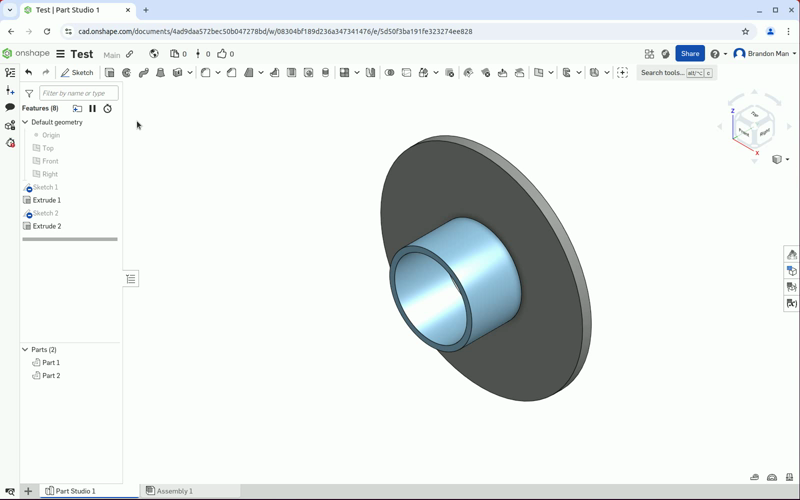
mouse_move(73, 189)
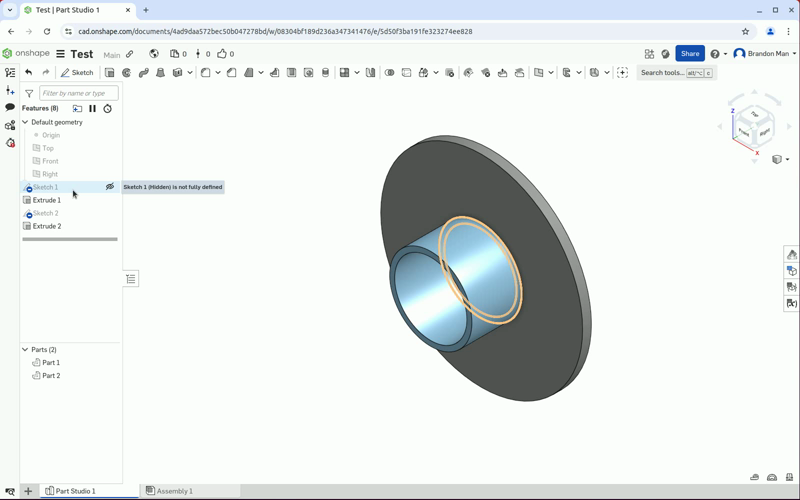
click(73, 189)